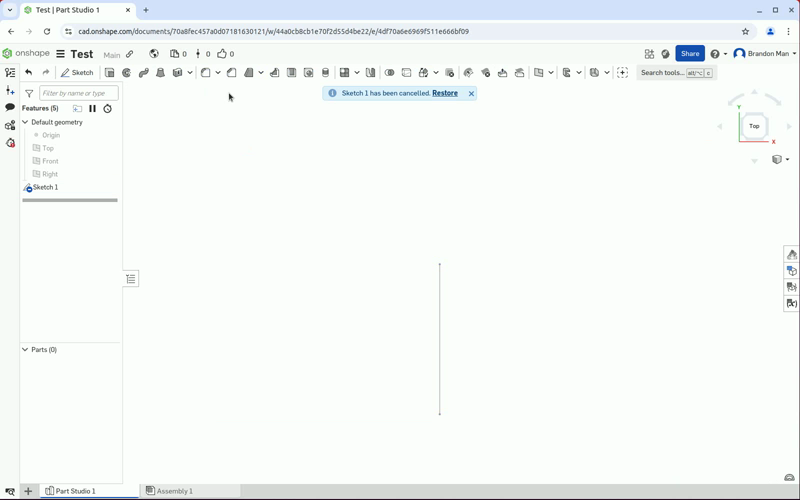
key(shift+h)
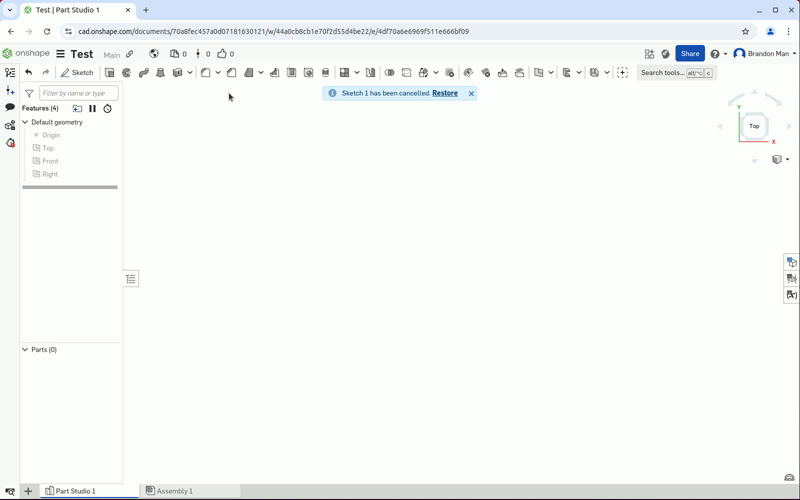
mouse_move(73, 352)
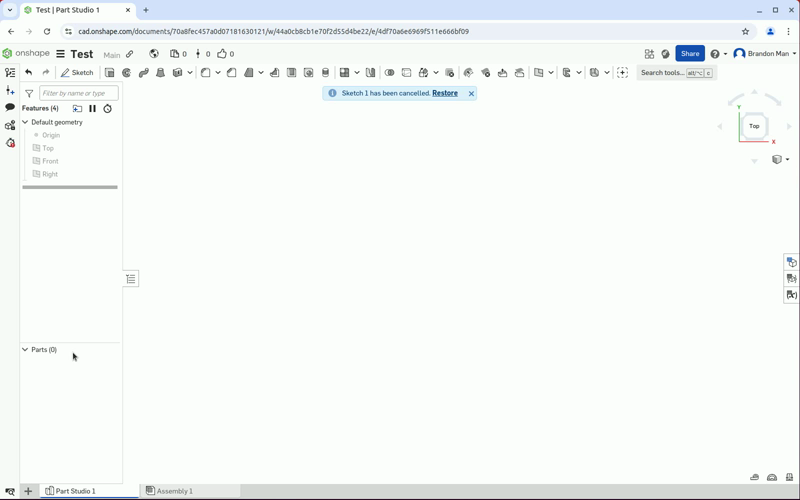
key(y)
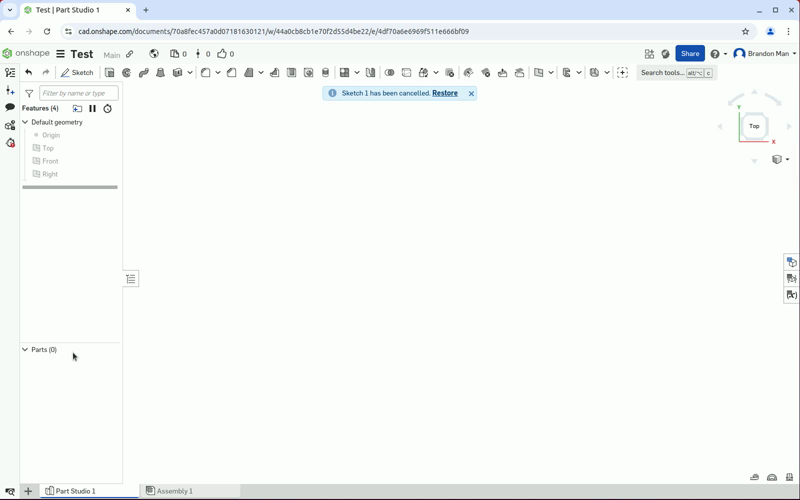
key(shift+p)
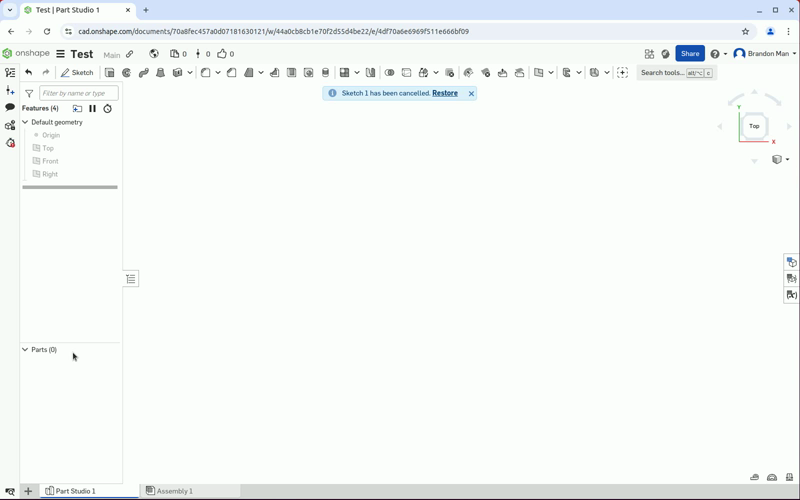
key(space)
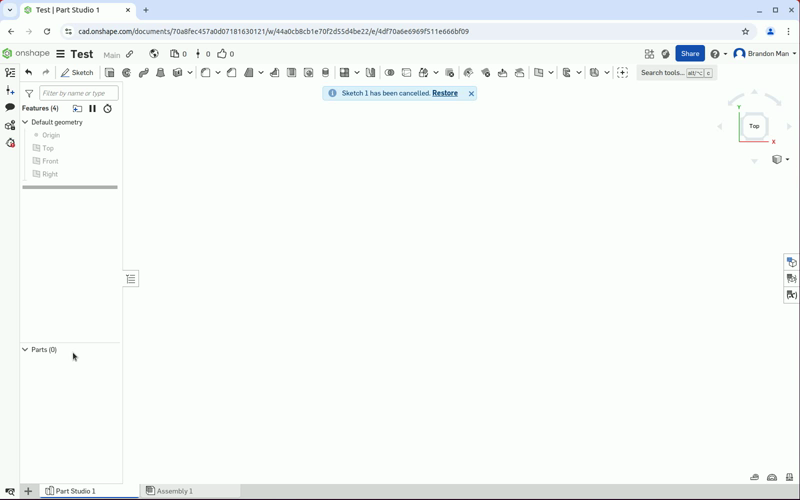
key_down(shift)
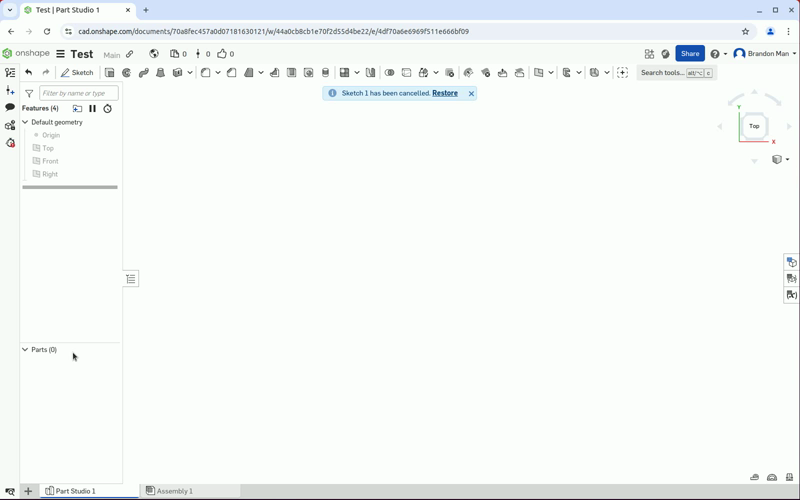
key(up)
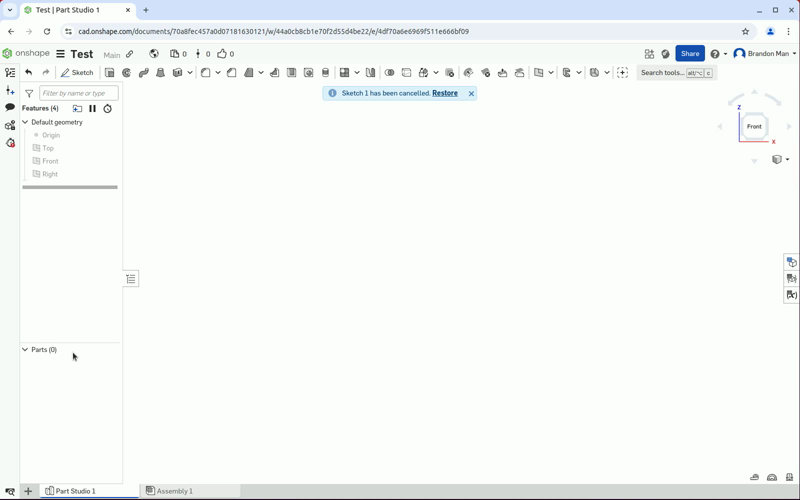
key_up(shift)
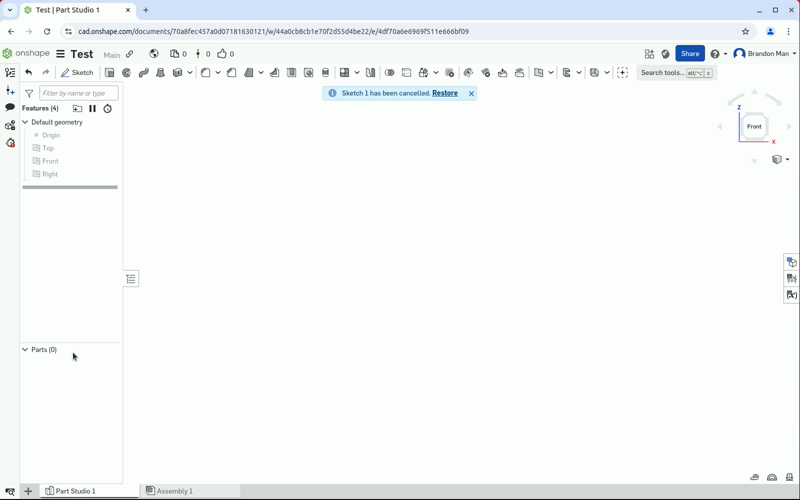
mouse_move(73, 352)
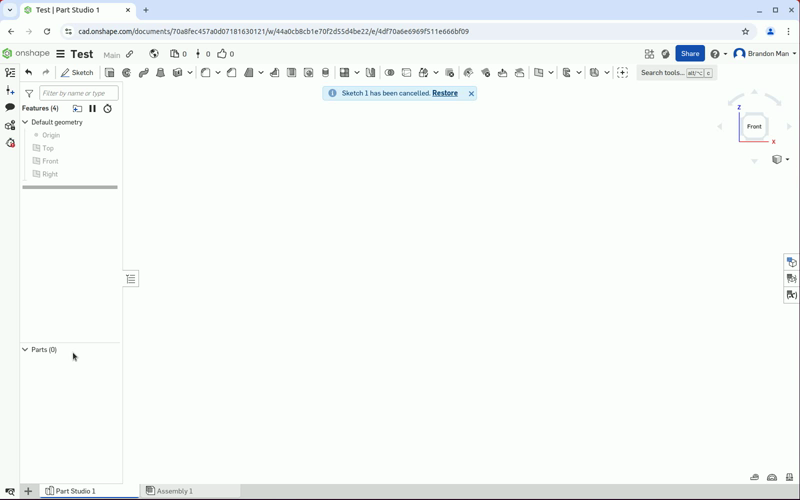
key(shift+y)
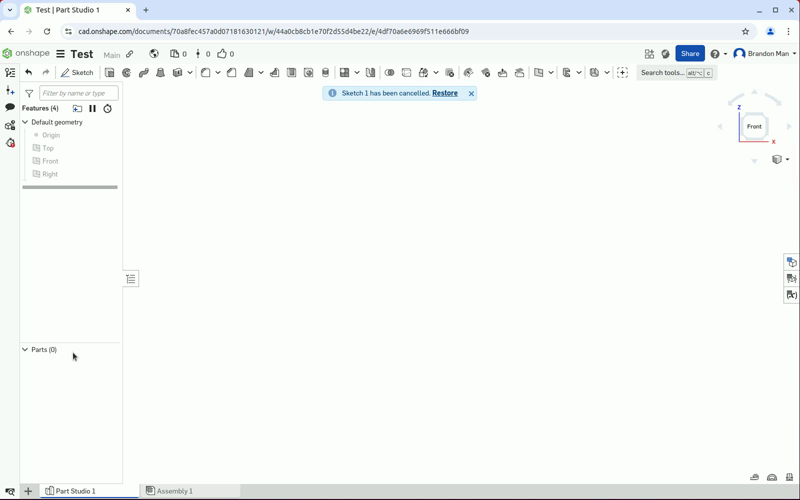
key(shift+s)
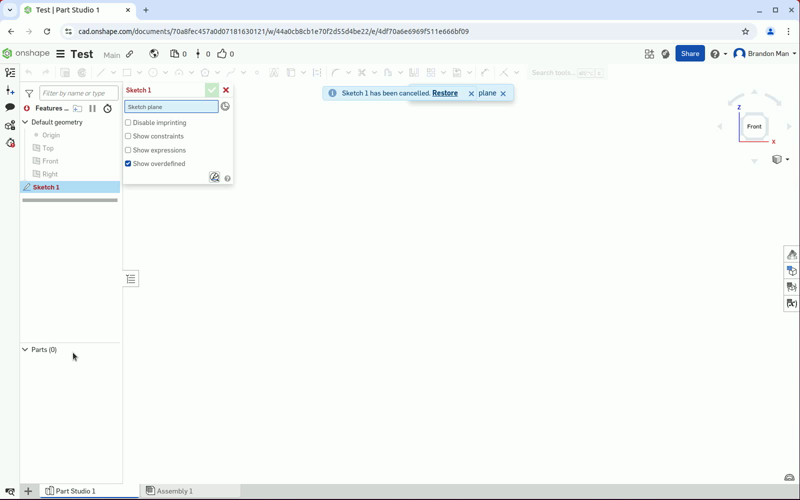
mouse_move(73, 163)
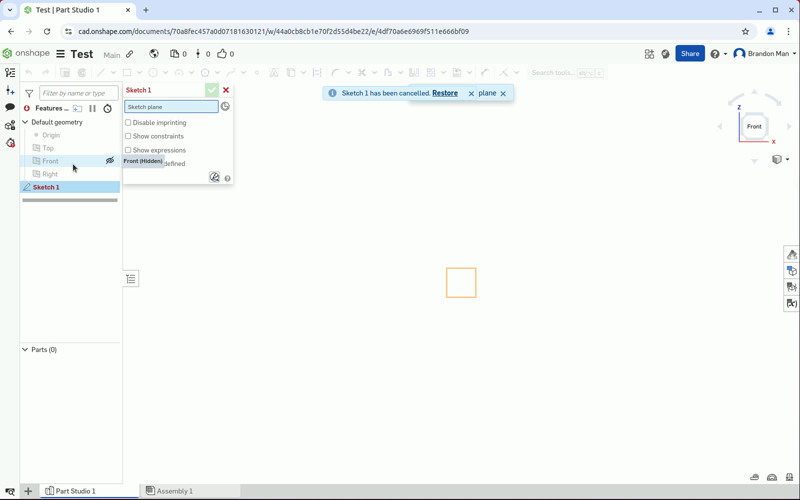
click(73, 163)
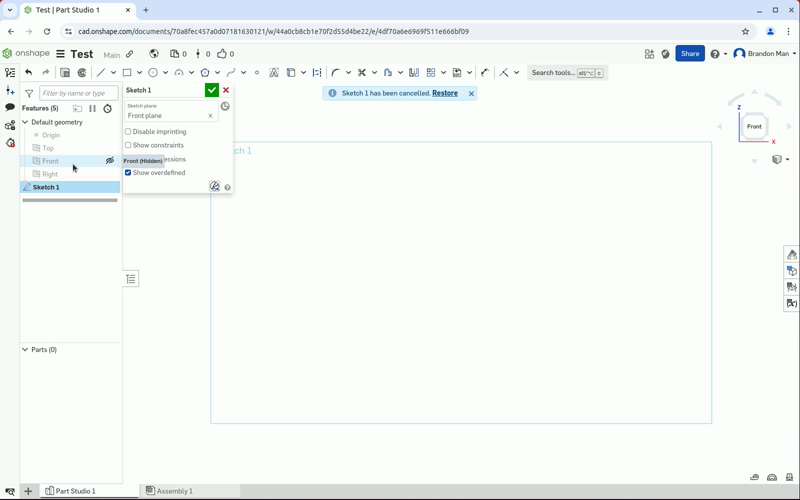
mouse_move(73, 352)
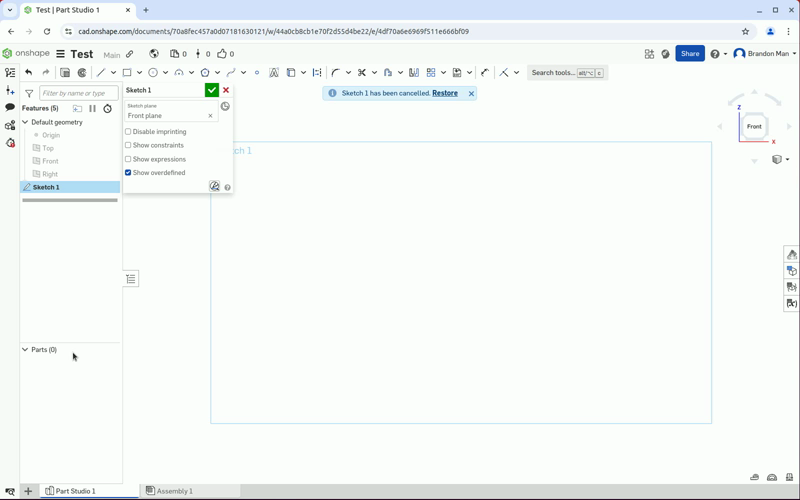
key(y)
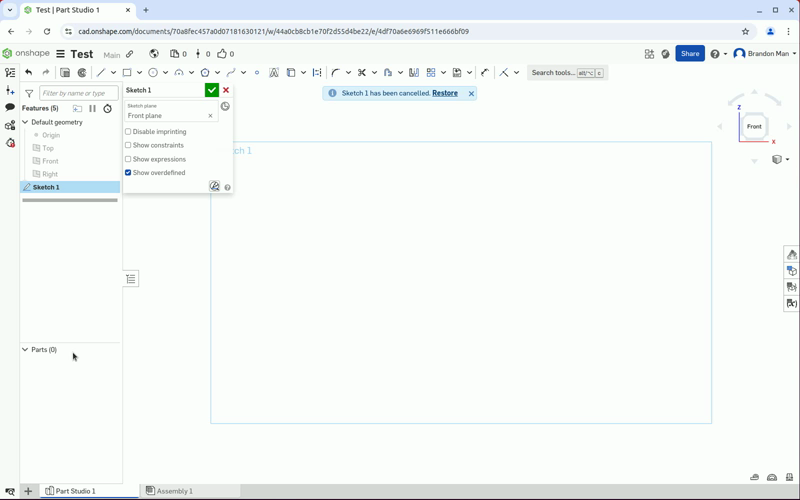
key(l)
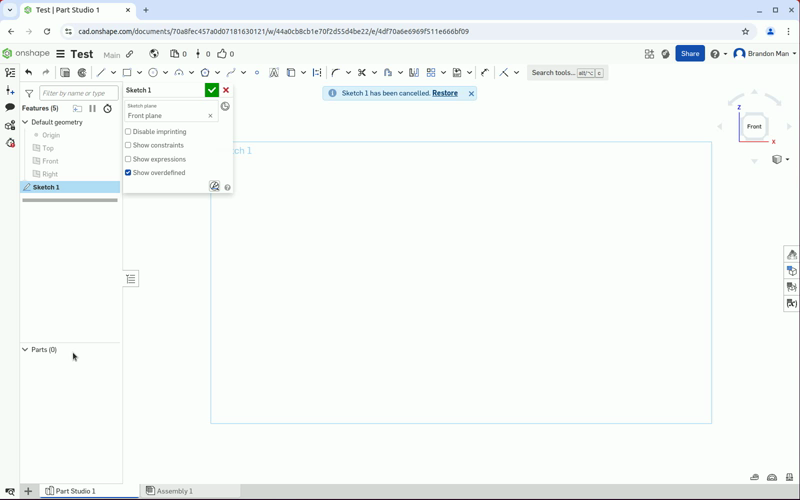
key_down(shift)
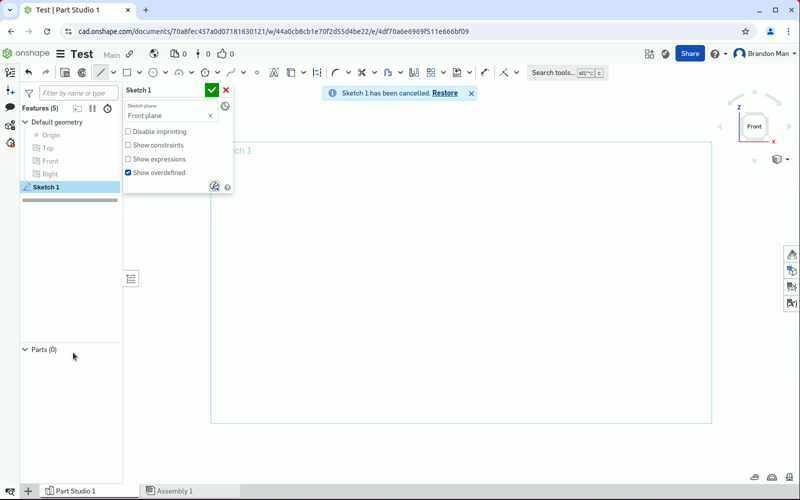
mouse_move(453, 288)
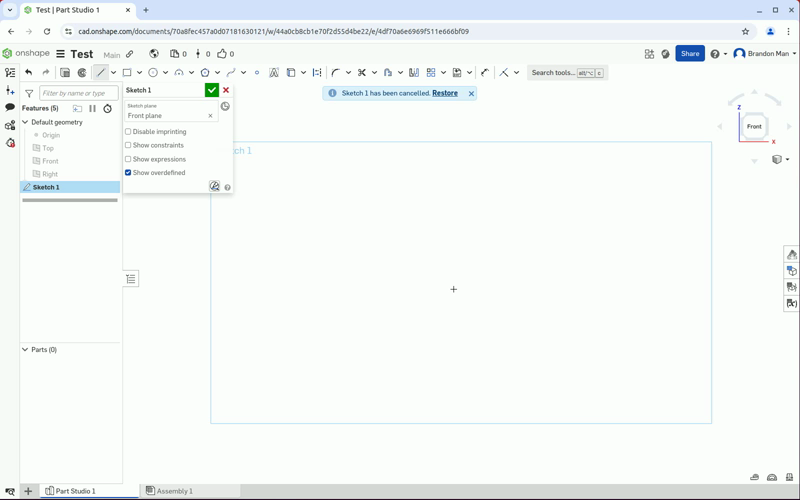
click(453, 288)
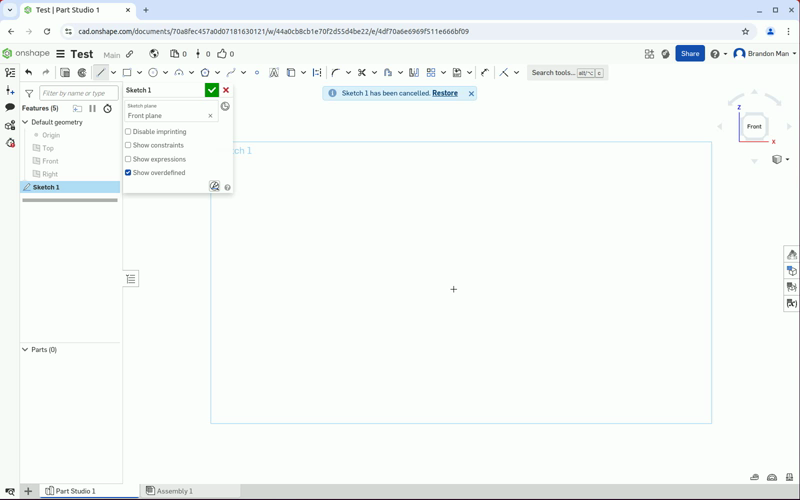
key_up(shift)
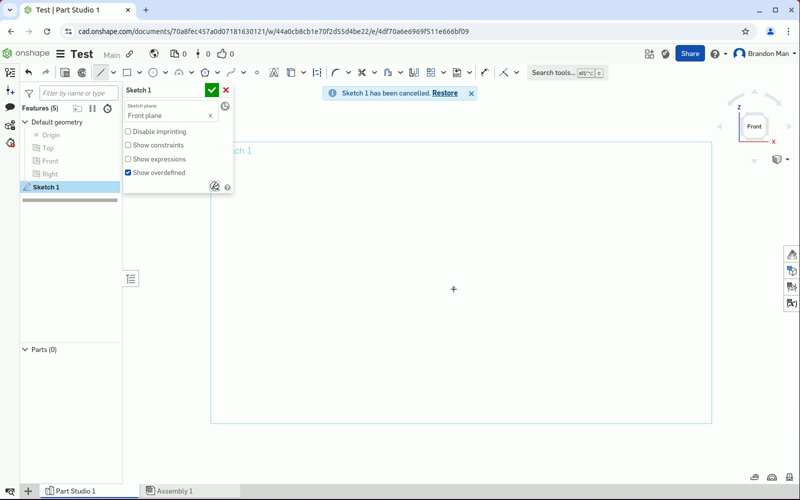
key_down(shift)
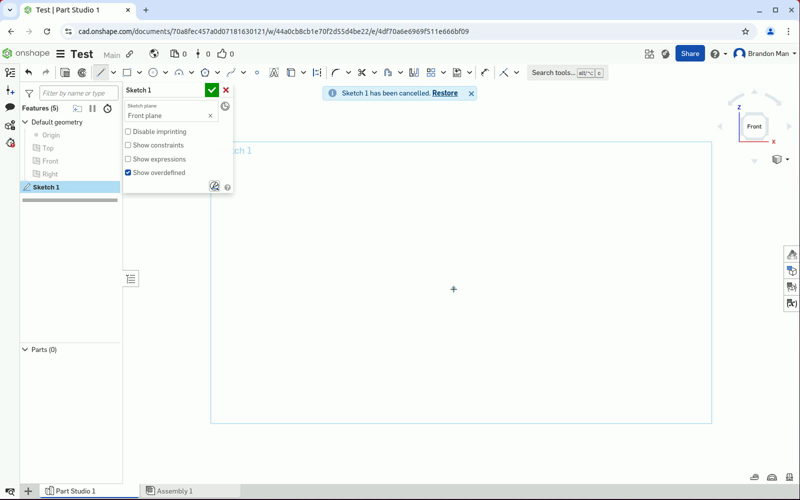
mouse_move(483, 288)
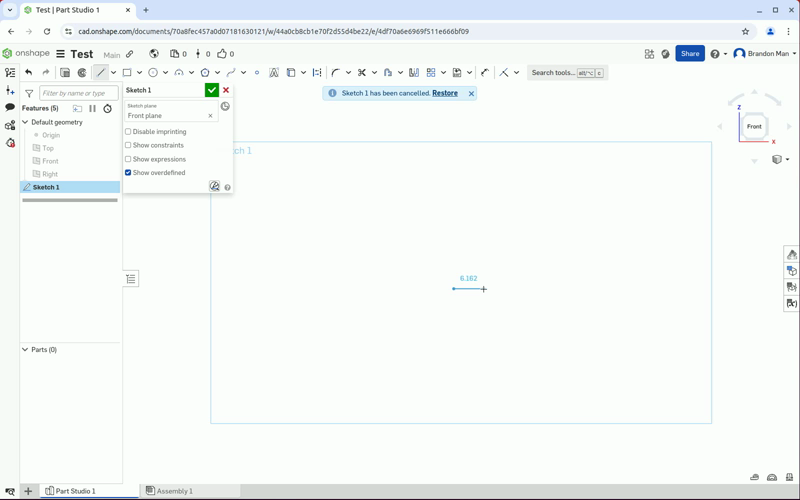
mouse_move(468, 288)
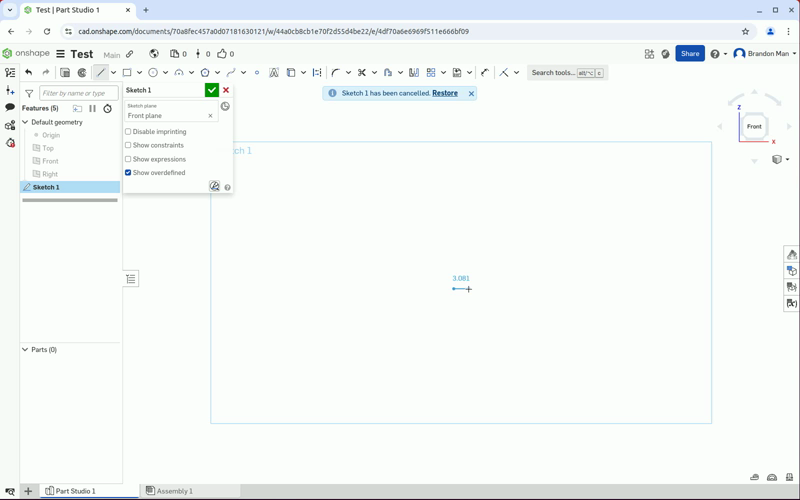
click(468, 288)
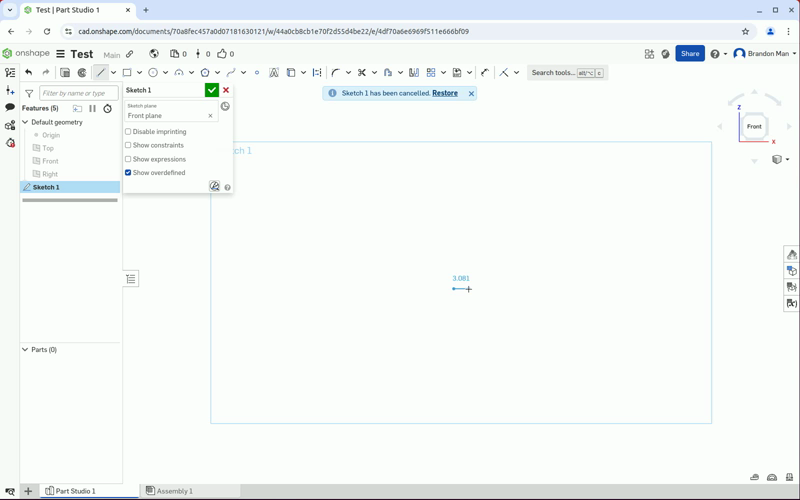
key_up(shift)
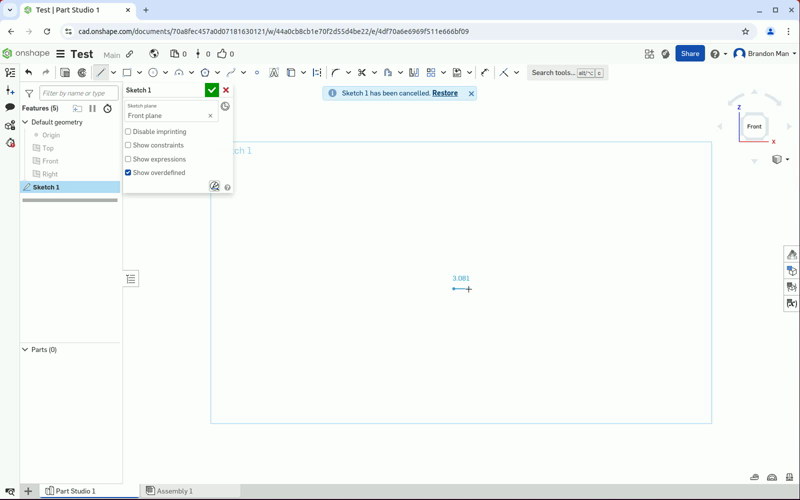
key_down(shift)
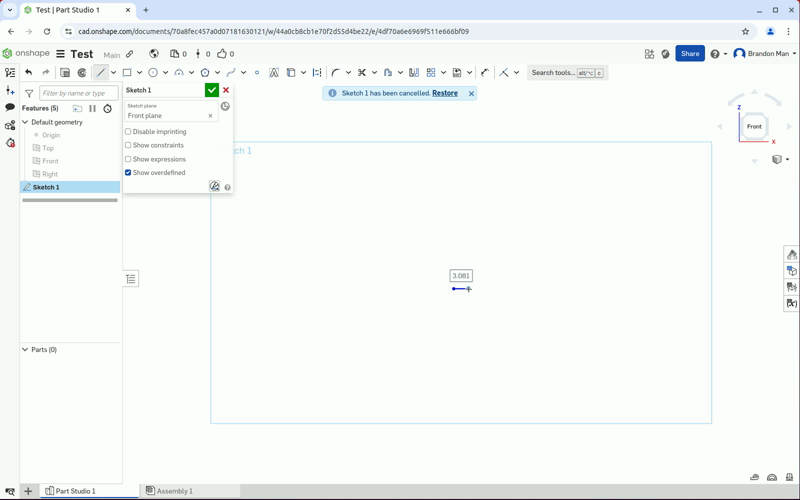
mouse_move(498, 288)
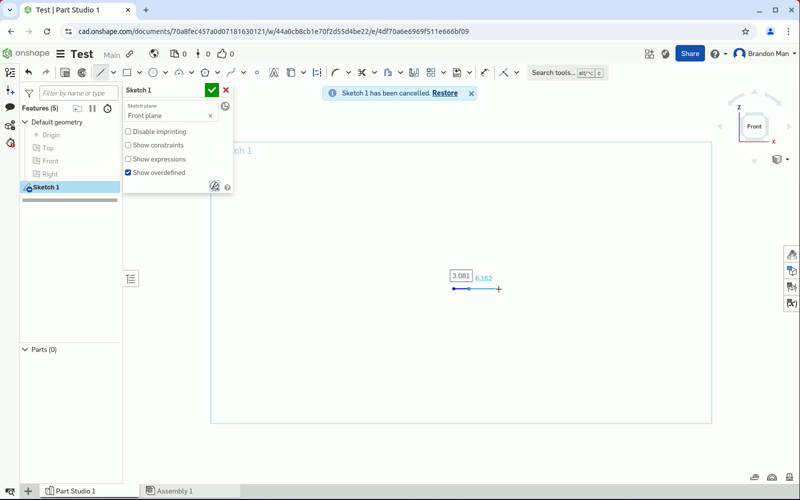
mouse_move(468, 276)
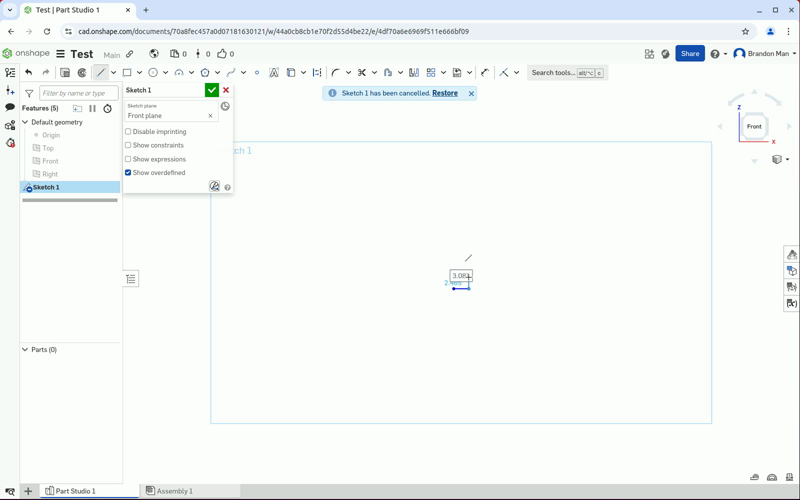
click(468, 276)
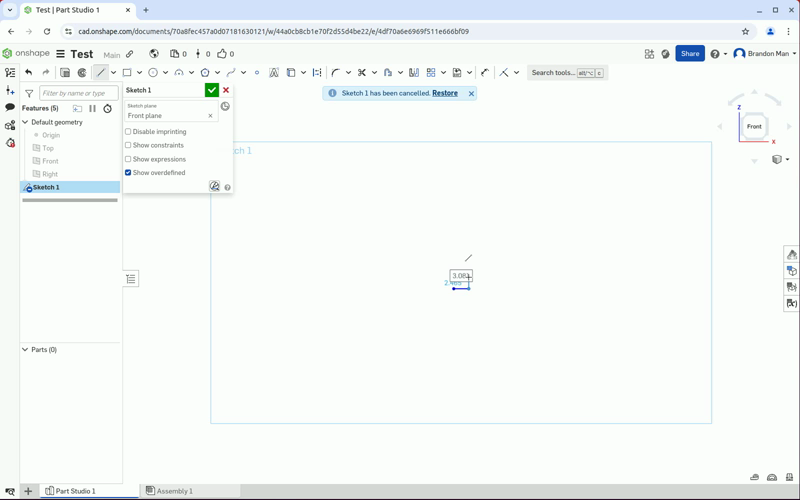
key_up(shift)
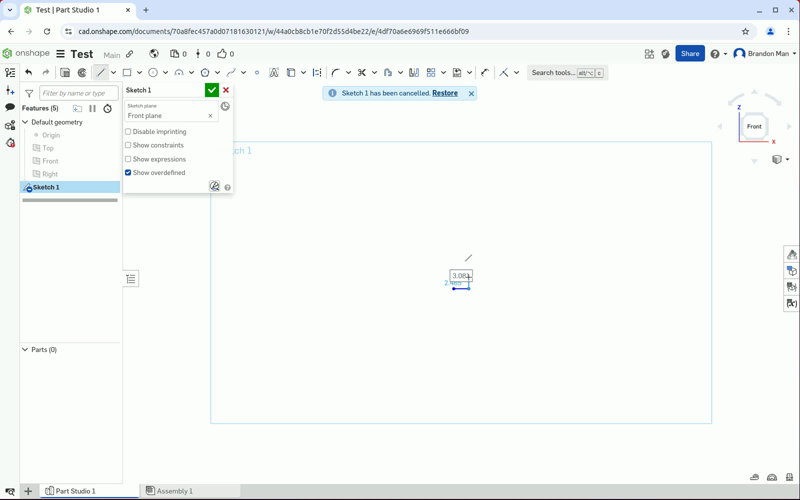
key_down(shift)
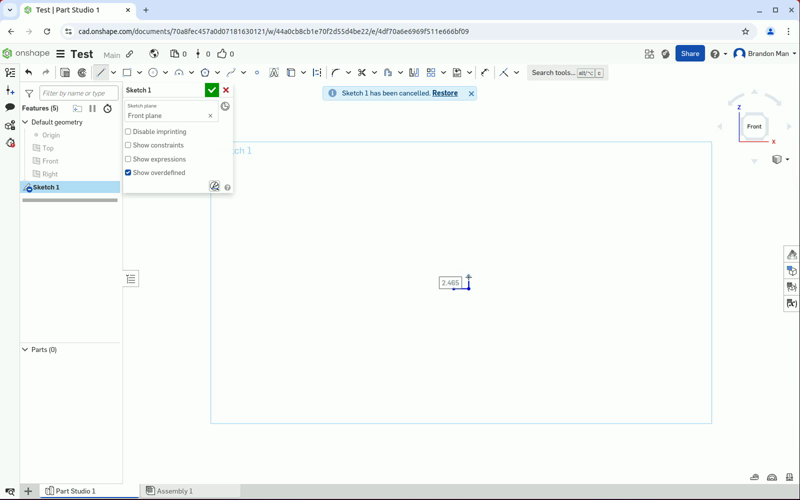
mouse_move(498, 276)
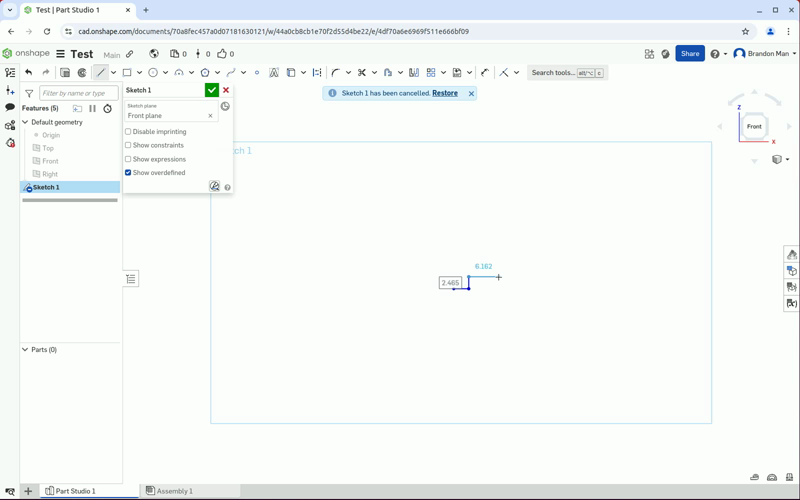
mouse_move(453, 276)
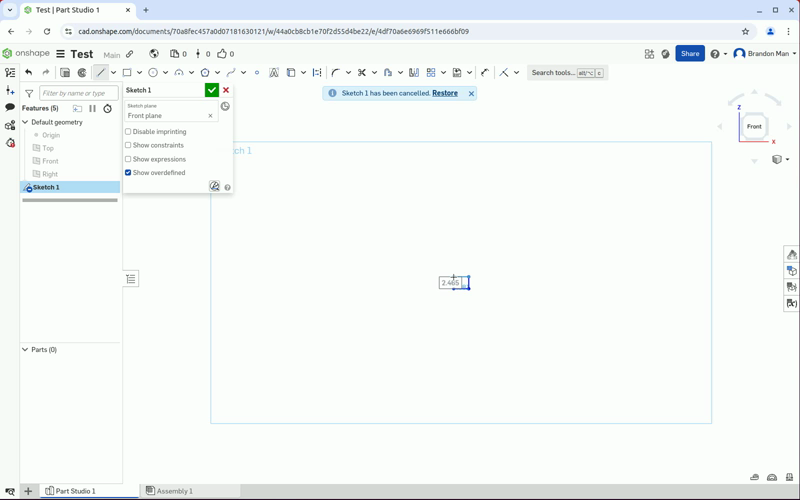
click(453, 276)
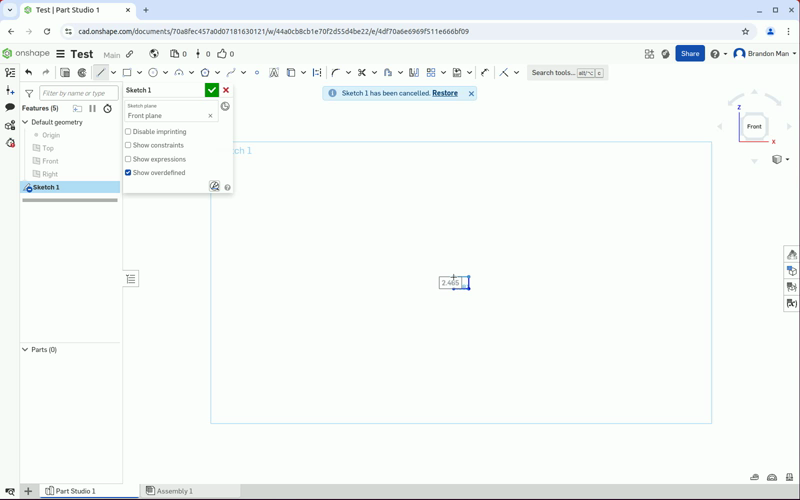
key_up(shift)
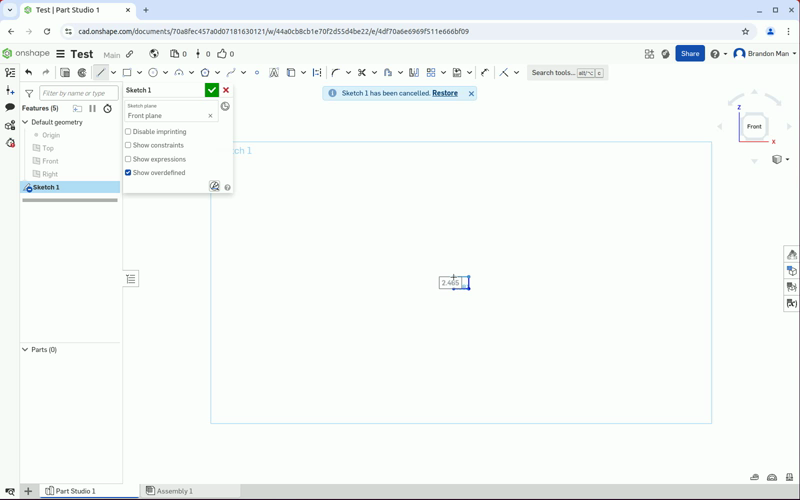
mouse_move(483, 276)
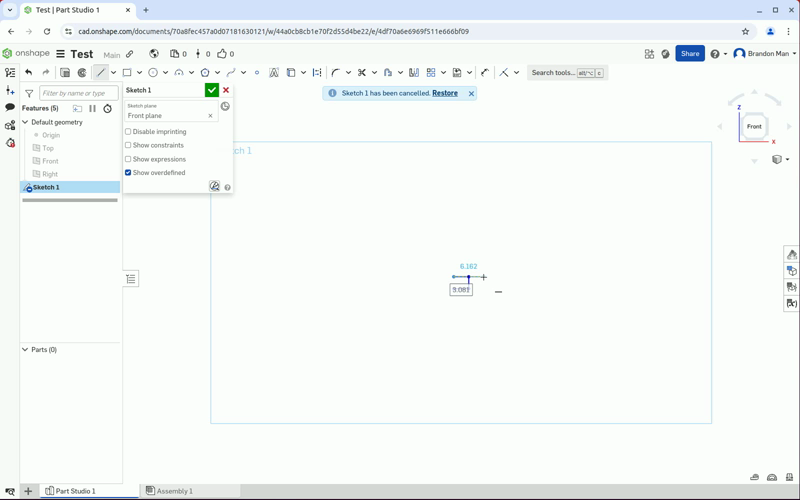
key_down(shift)
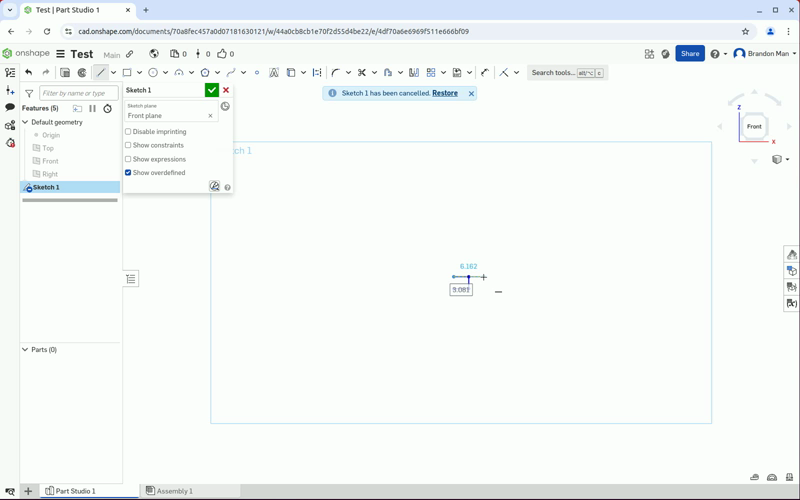
mouse_move(453, 288)
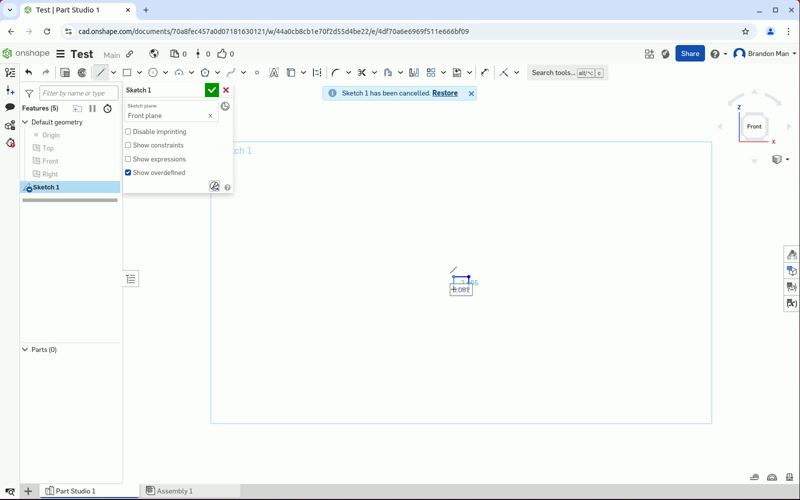
key_up(shift)
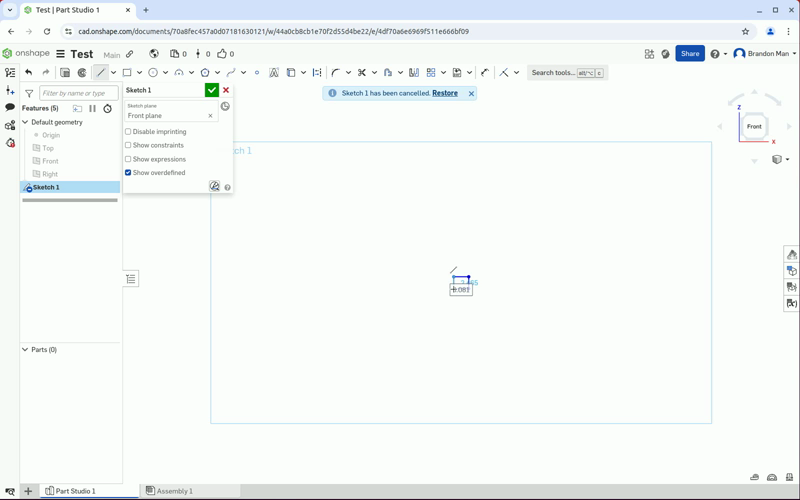
click(453, 288)
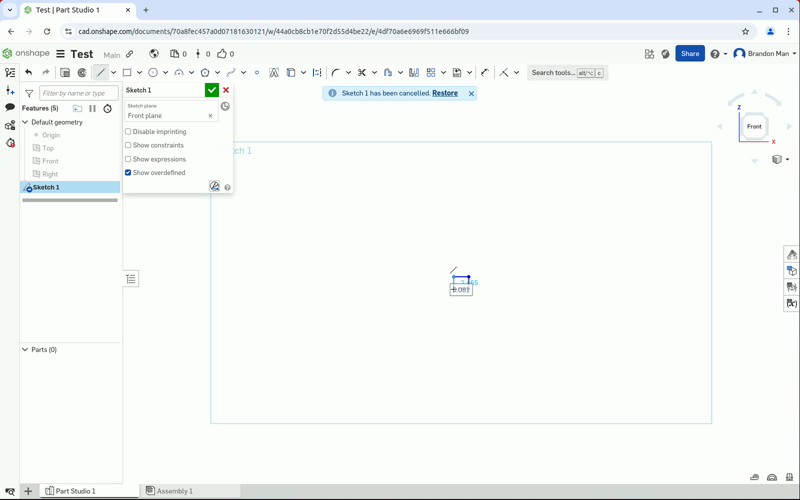
key(esc)
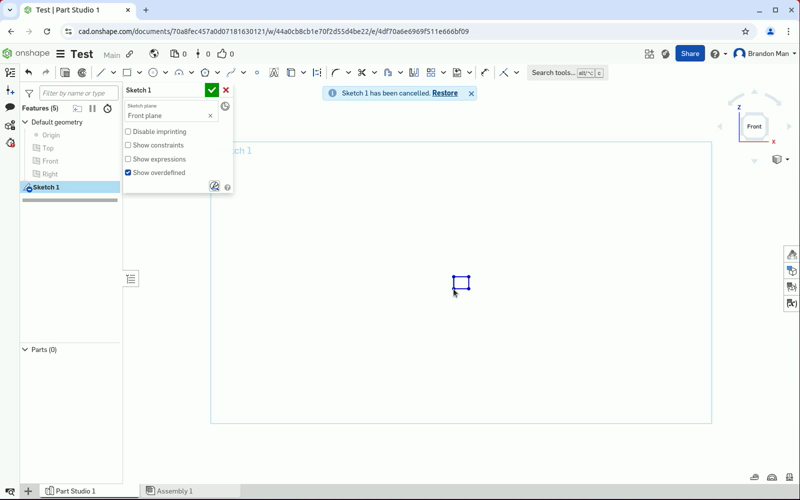
mouse_move(459, 281)
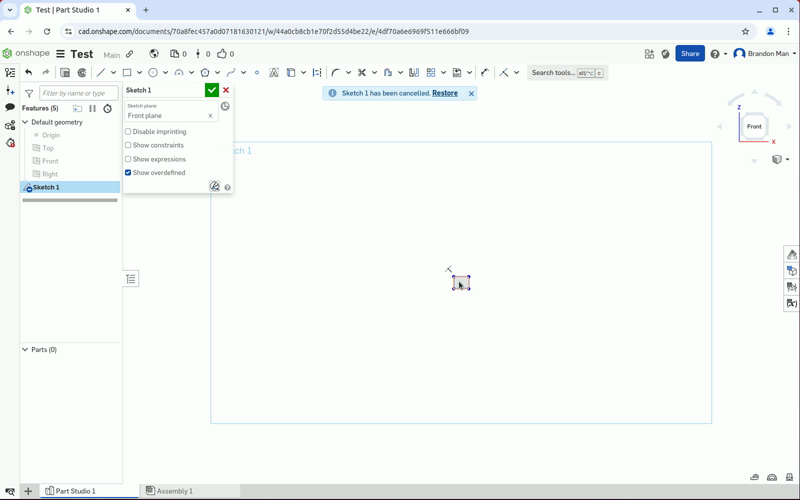
scroll(6)
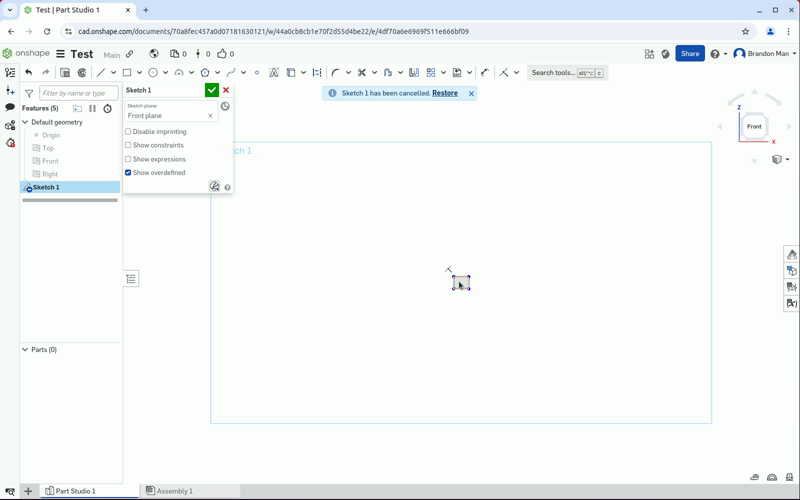
scroll(6)
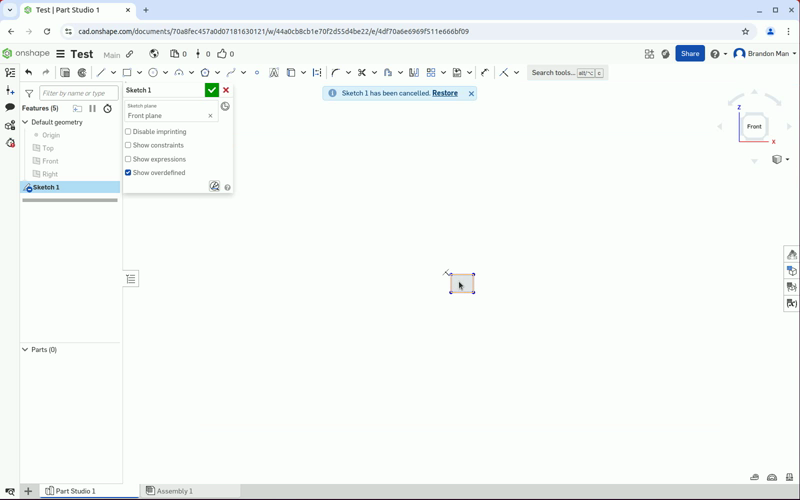
scroll(6)
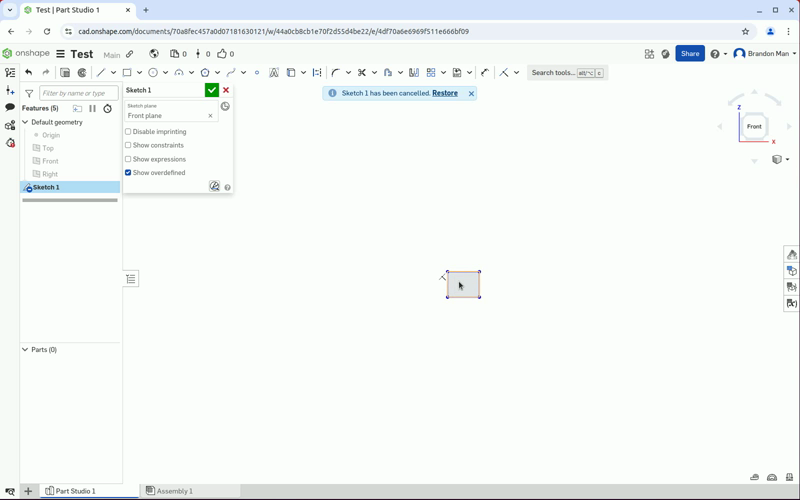
scroll(6)
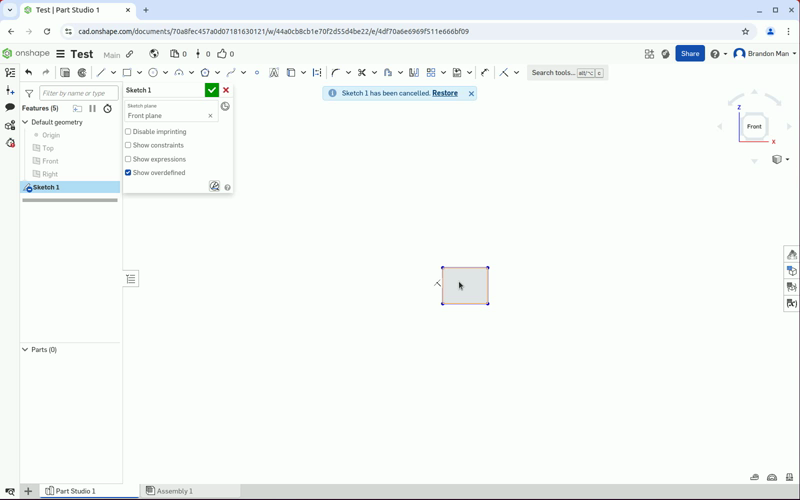
scroll(6)
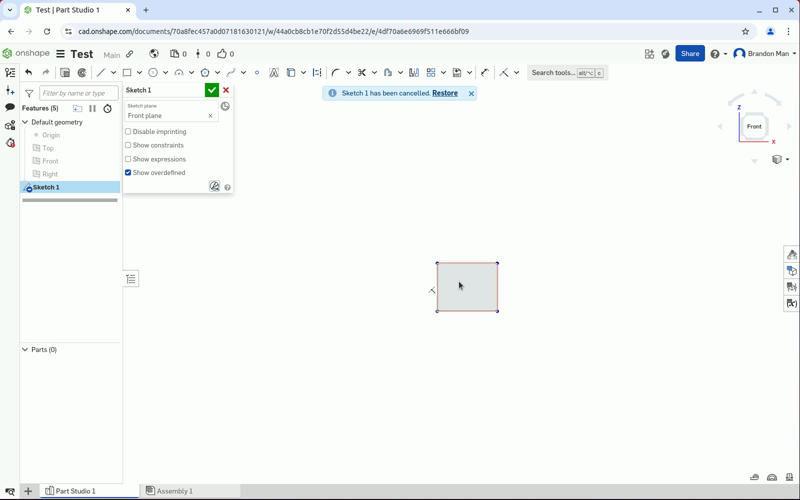
scroll(6)
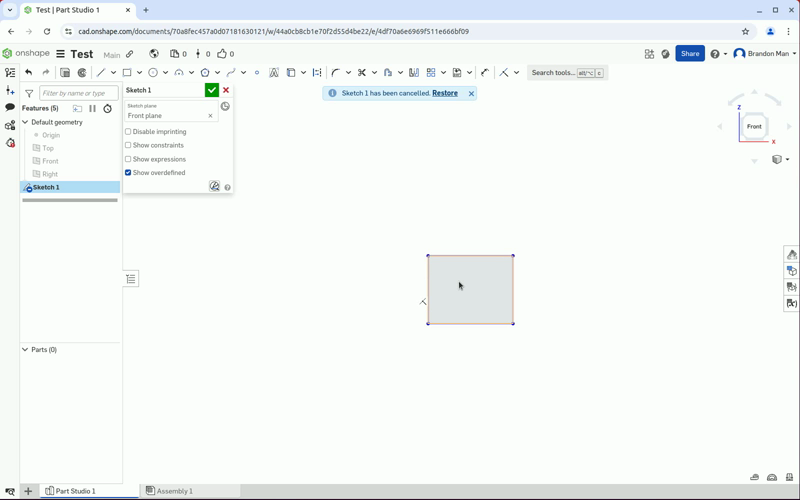
scroll(6)
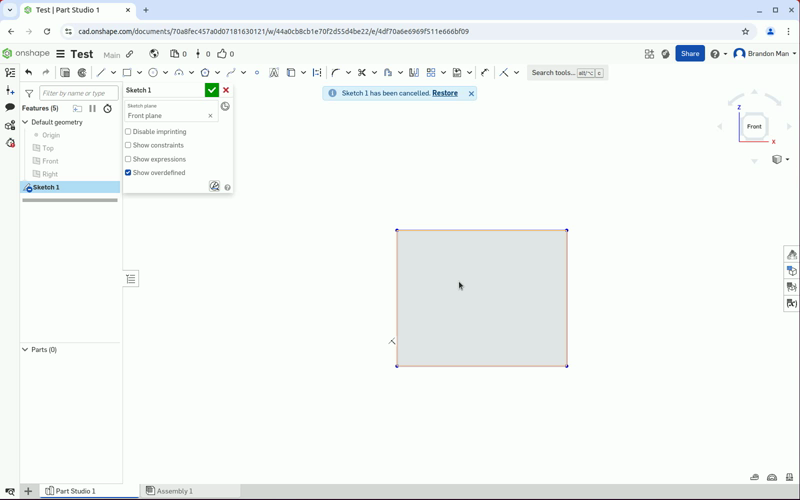
click(459, 281)
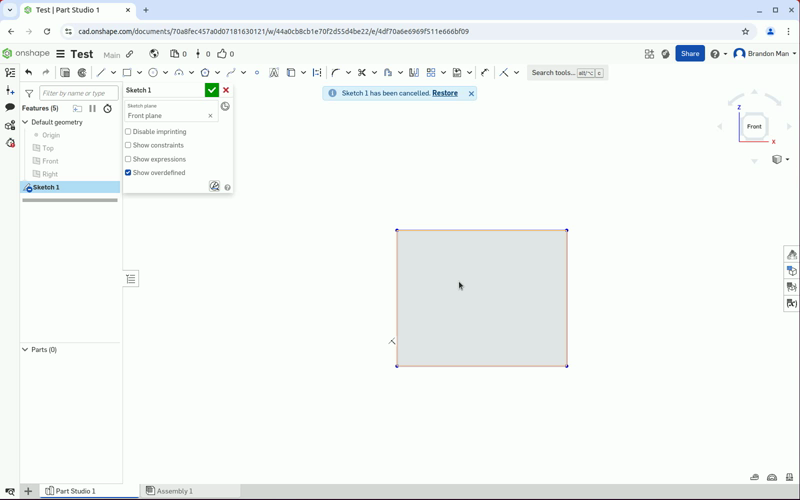
scroll(-6)
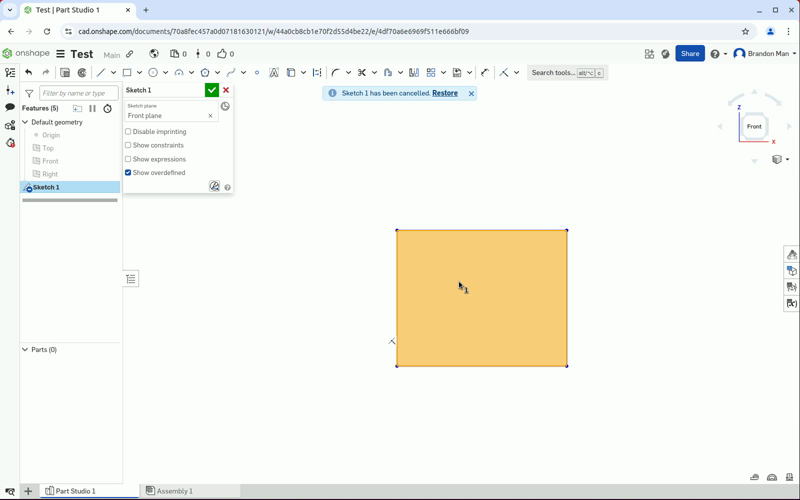
scroll(-6)
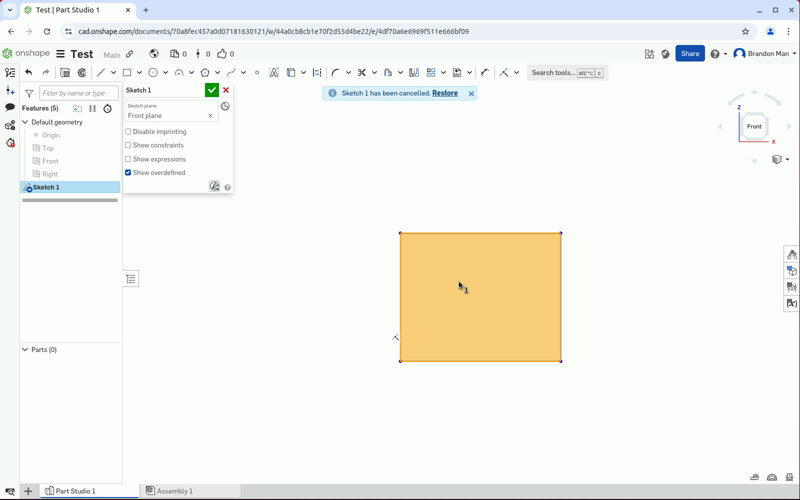
scroll(-6)
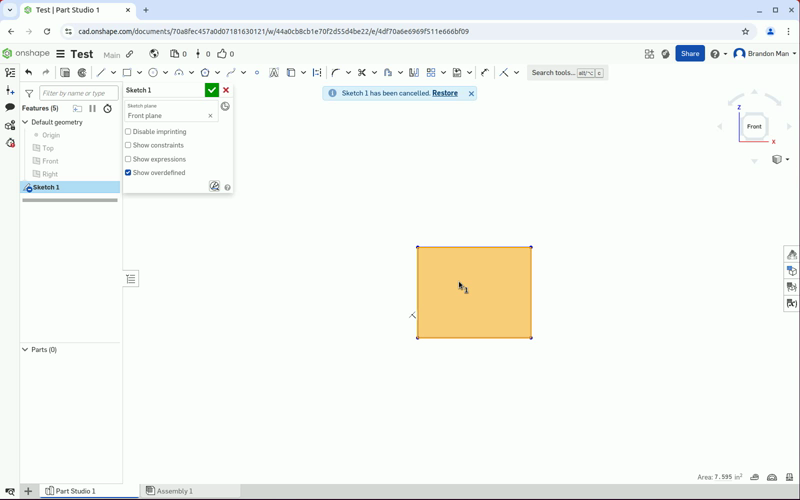
scroll(-6)
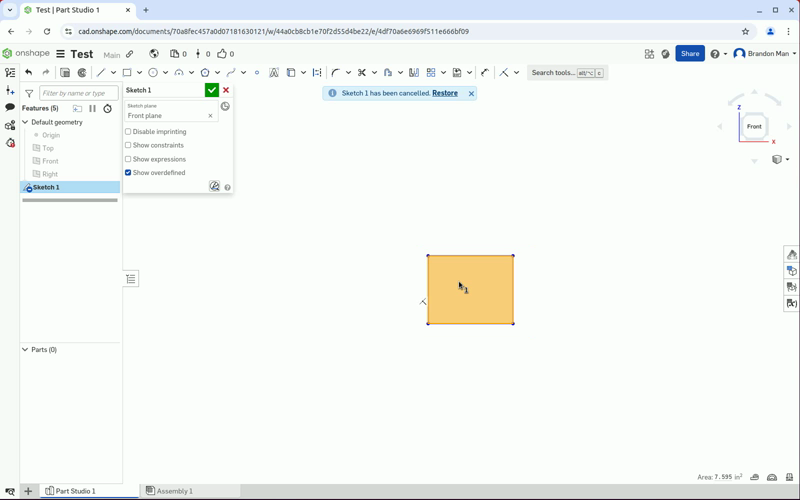
scroll(-6)
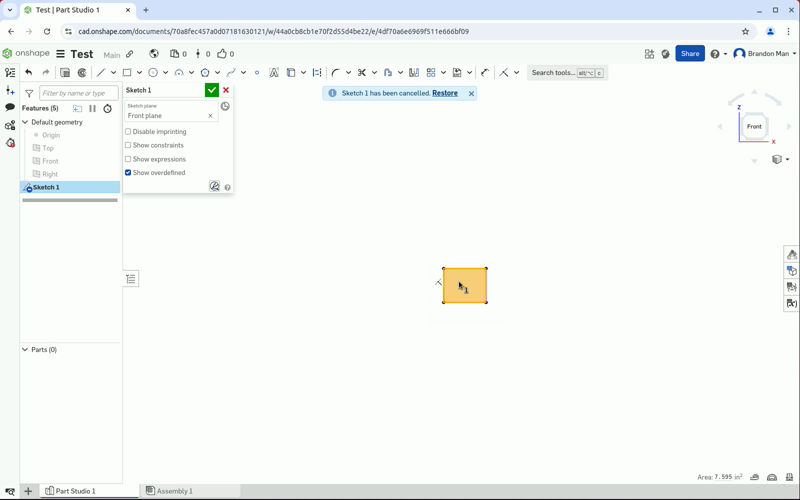
scroll(-6)
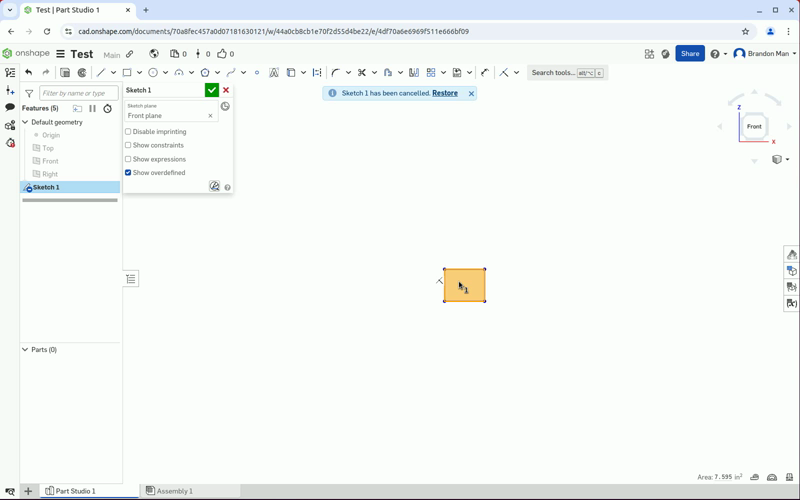
scroll(-6)
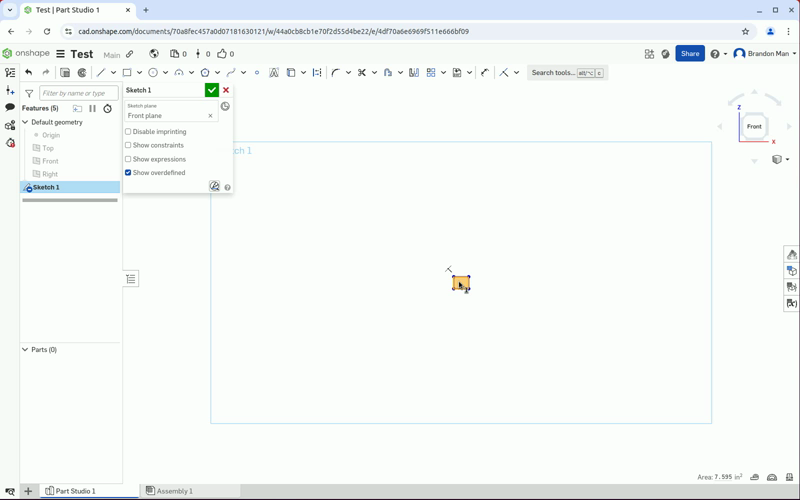
mouse_move(73, 352)
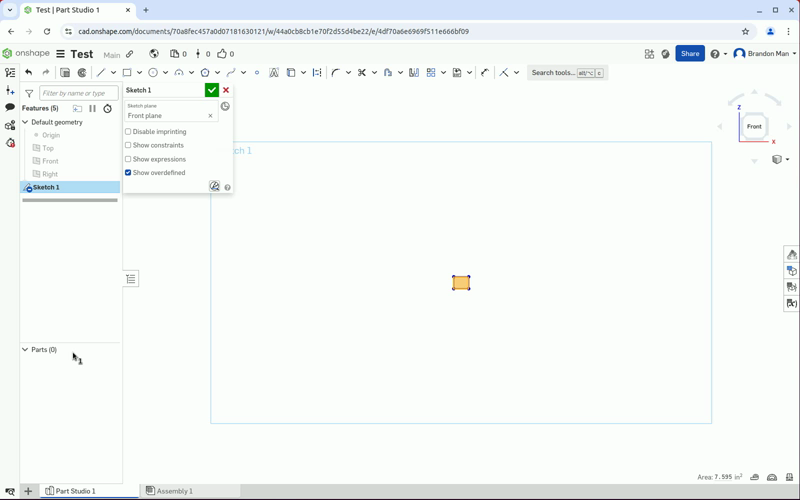
key(shift+y)
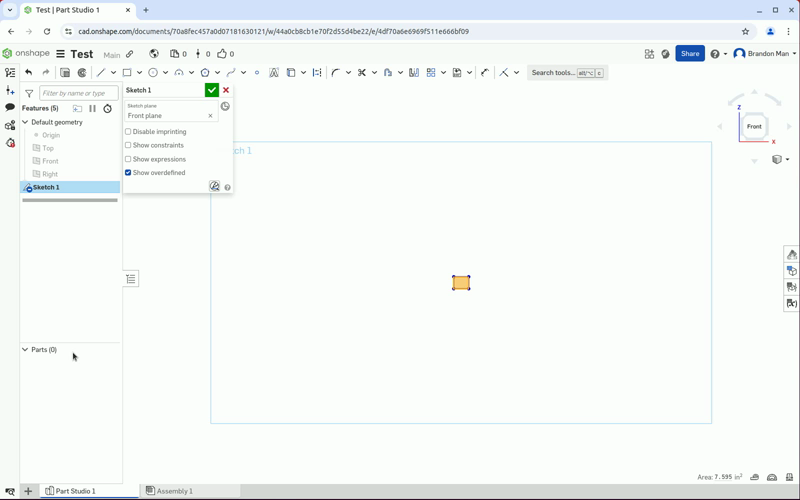
key(shift+e)
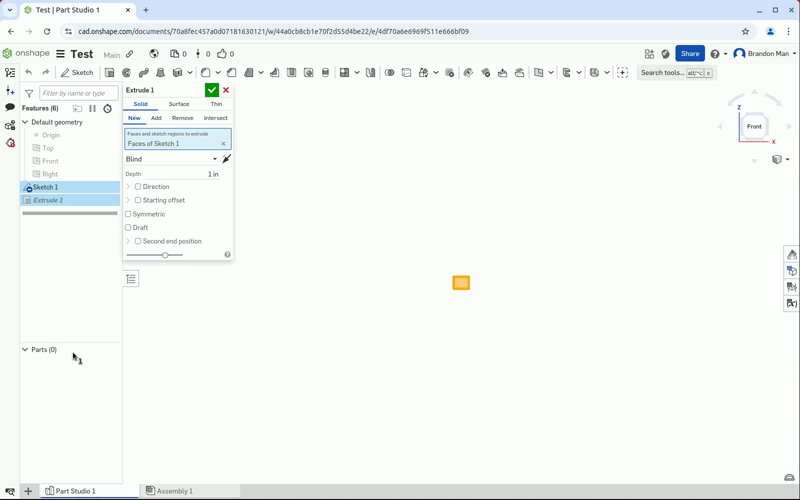
mouse_move(143, 106)
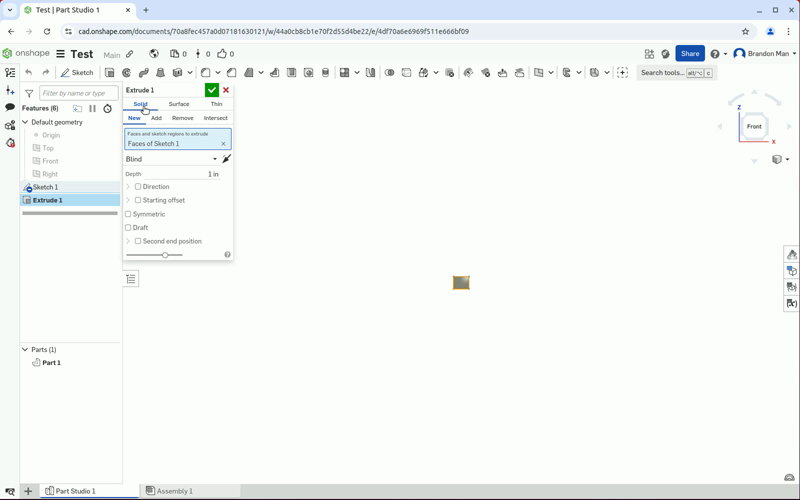
click(143, 106)
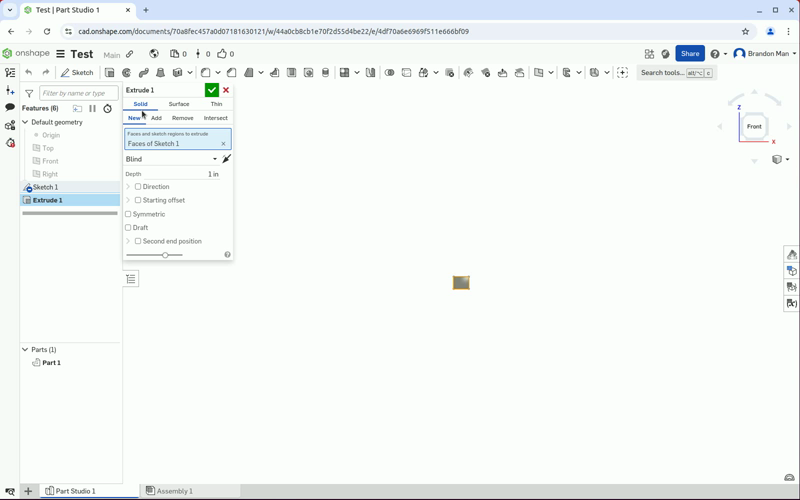
mouse_move(137, 120)
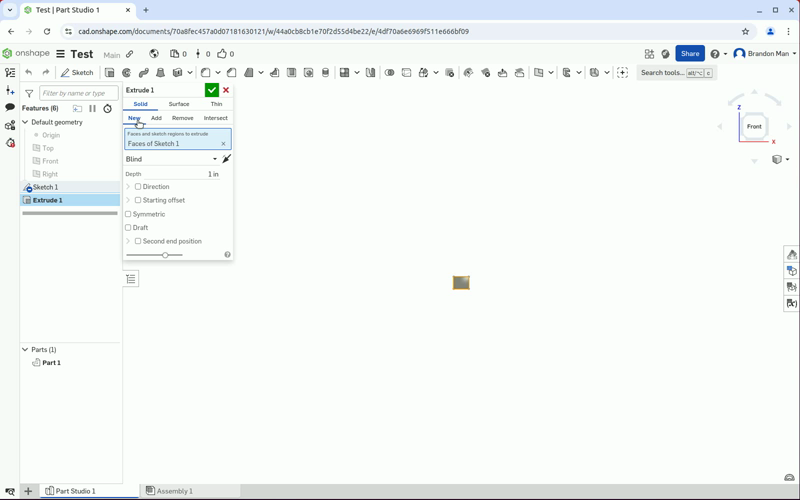
click(137, 120)
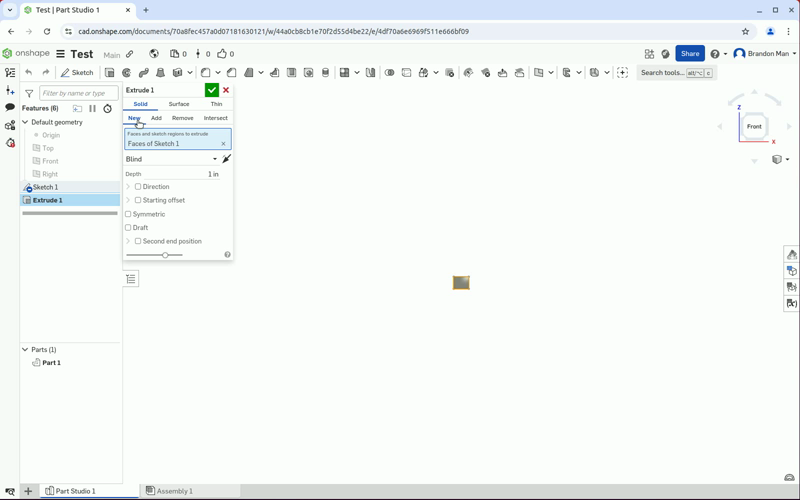
key(tab, 4)
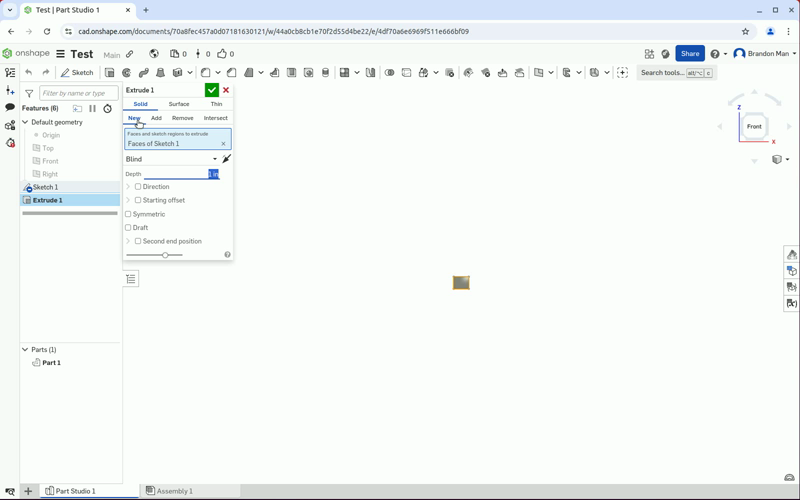
text(3.611)
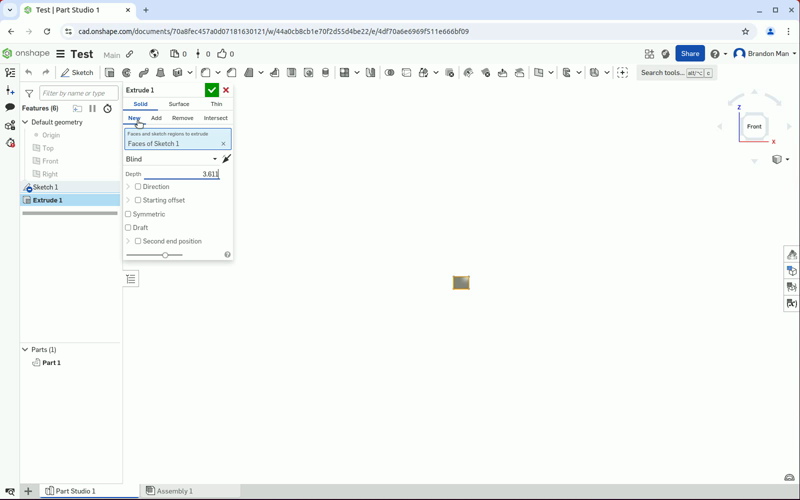
key(enter)
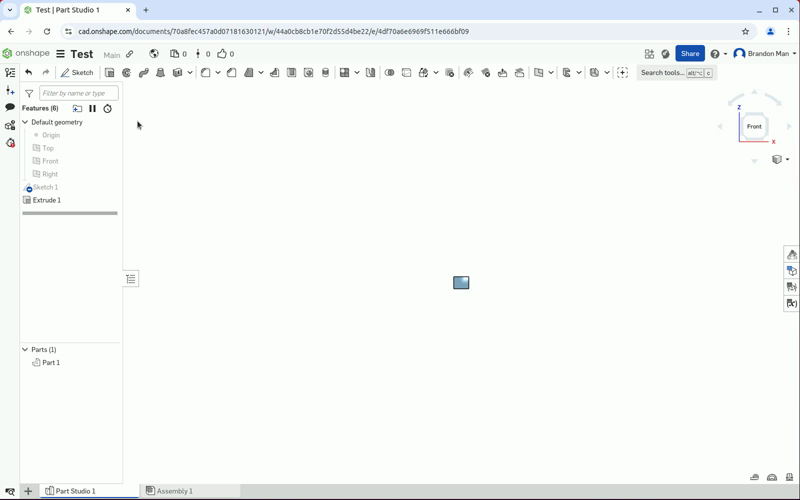
key(shift+h)
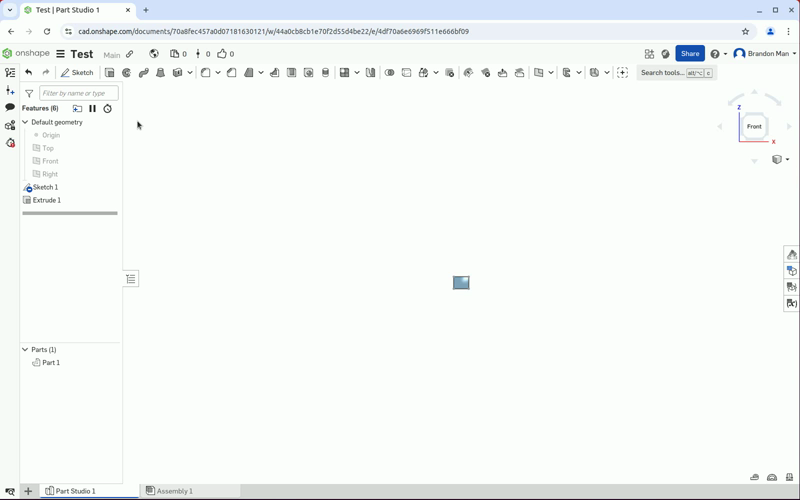
key(shift+h)
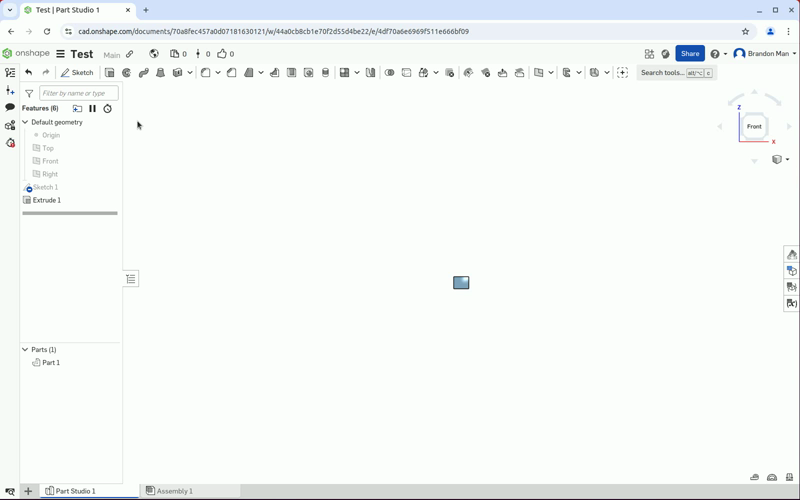
mouse_move(73, 189)
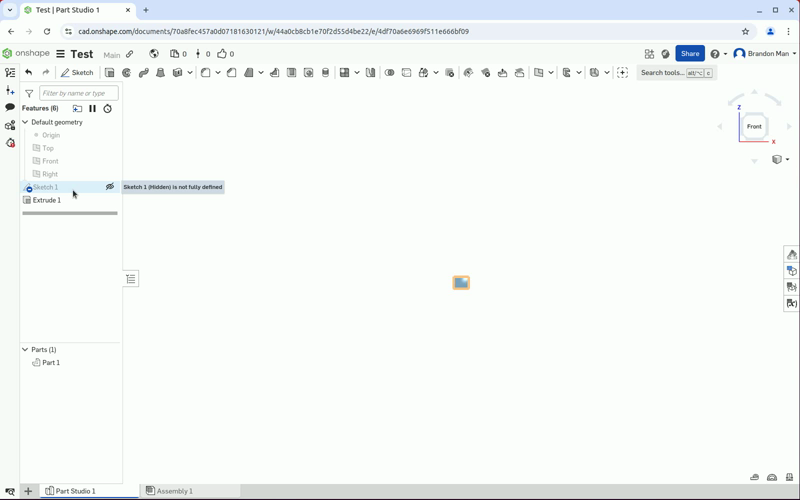
click(73, 189)
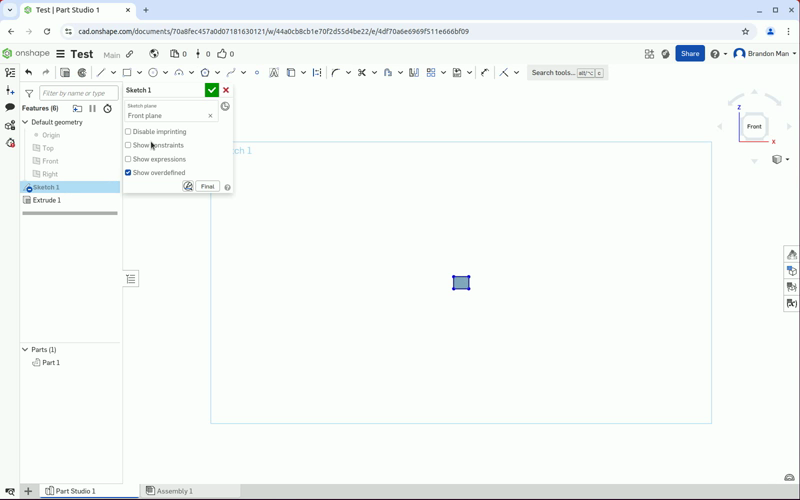
mouse_move(229, 92)
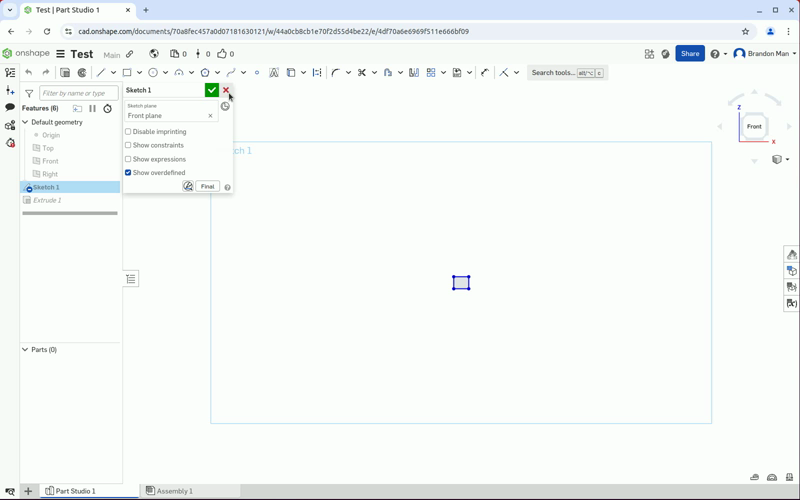
click(229, 92)
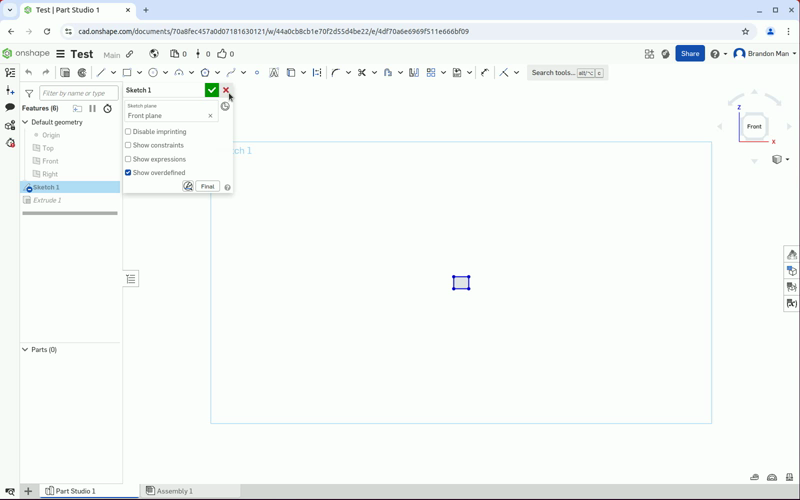
key(shift+s)
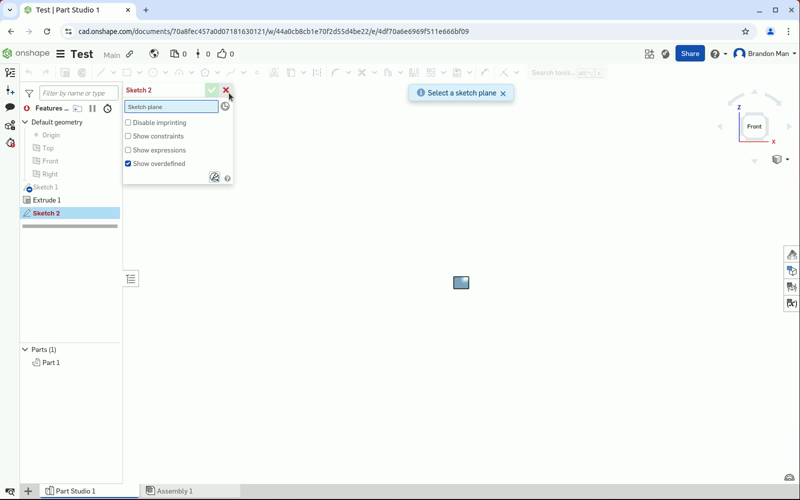
mouse_move(73, 163)
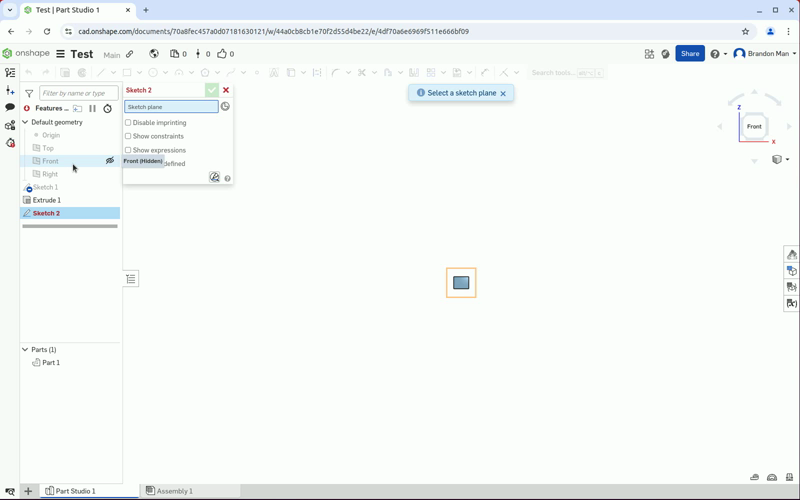
click(73, 163)
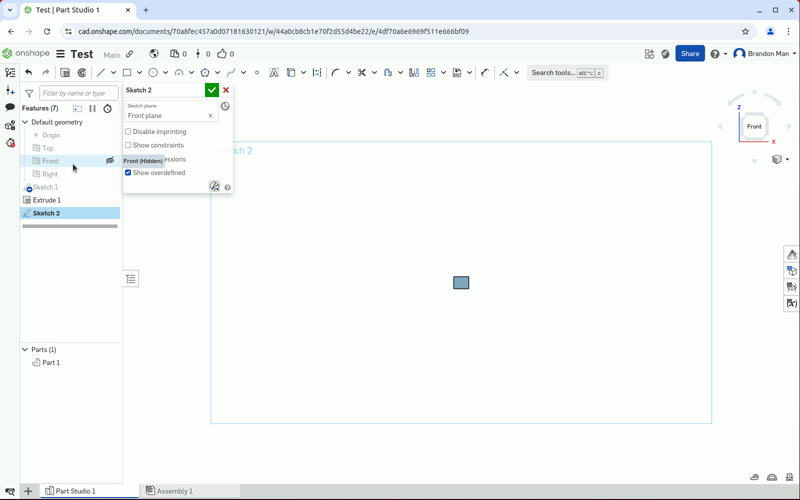
mouse_move(73, 352)
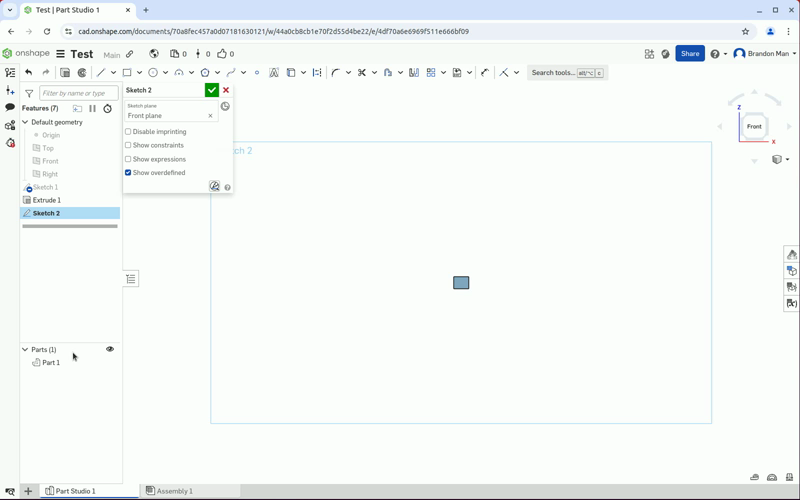
key(y)
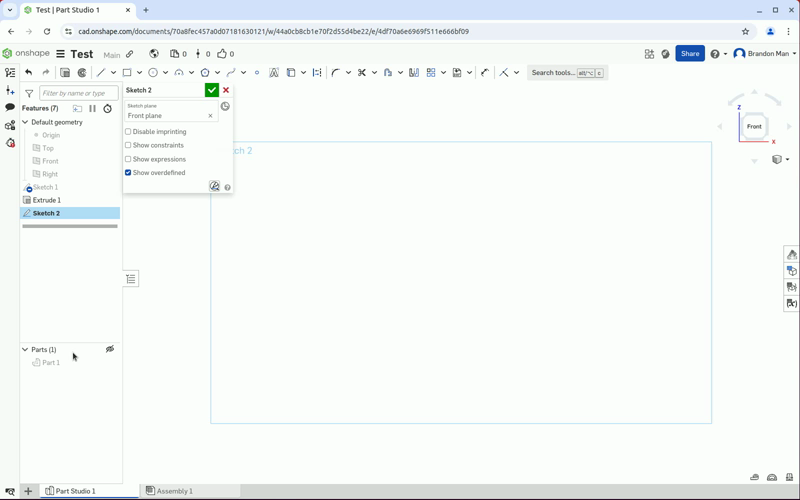
key(a)
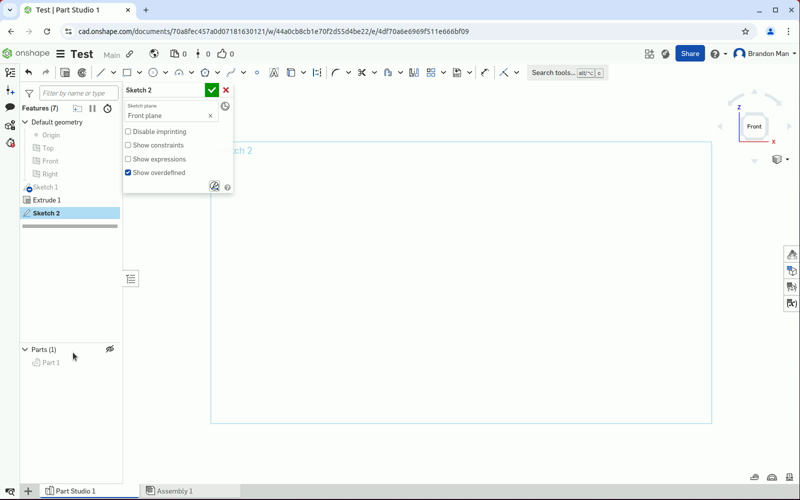
key_down(shift)
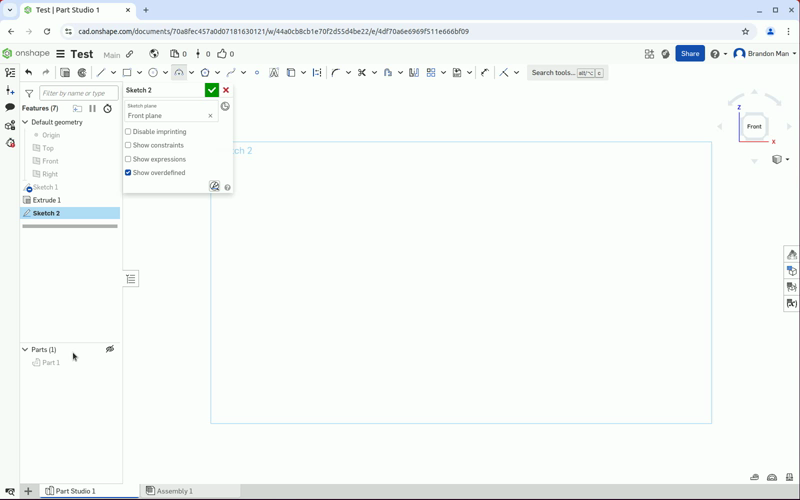
mouse_move(453, 288)
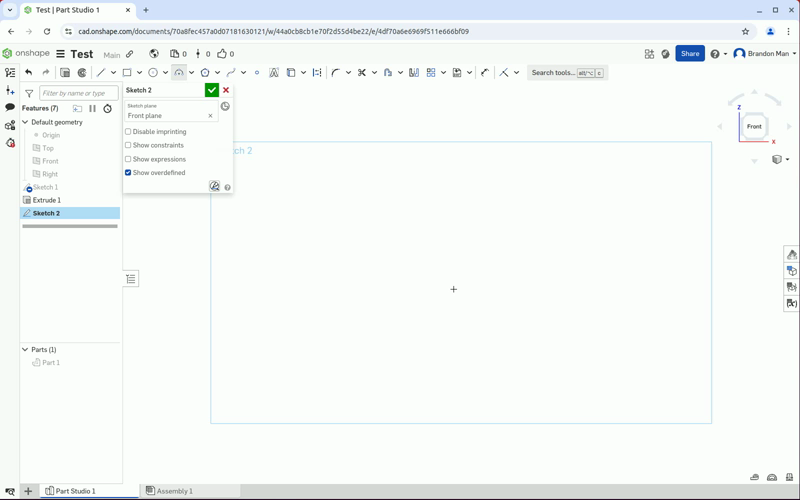
click(453, 288)
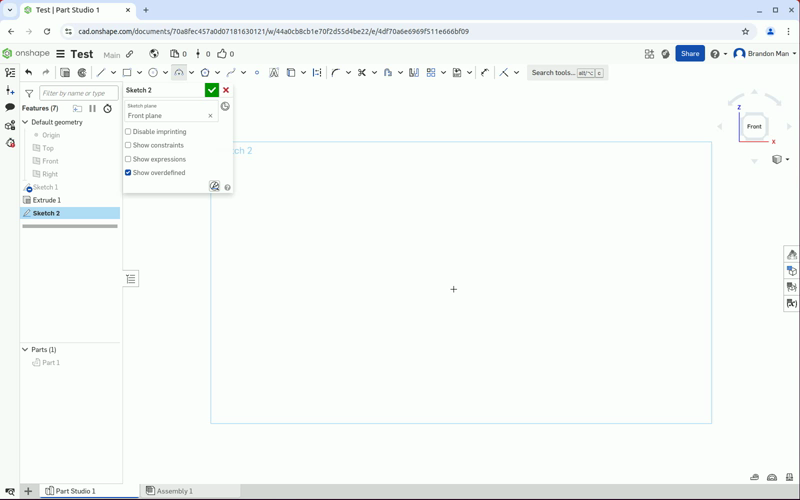
key_up(shift)
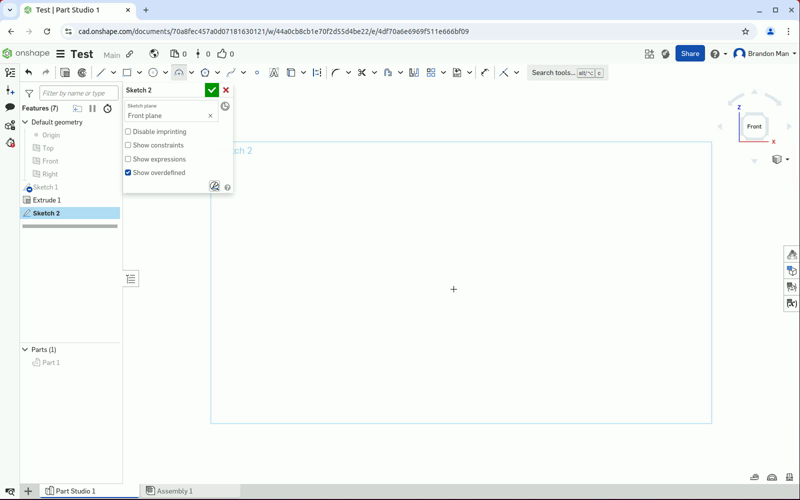
key_down(shift)
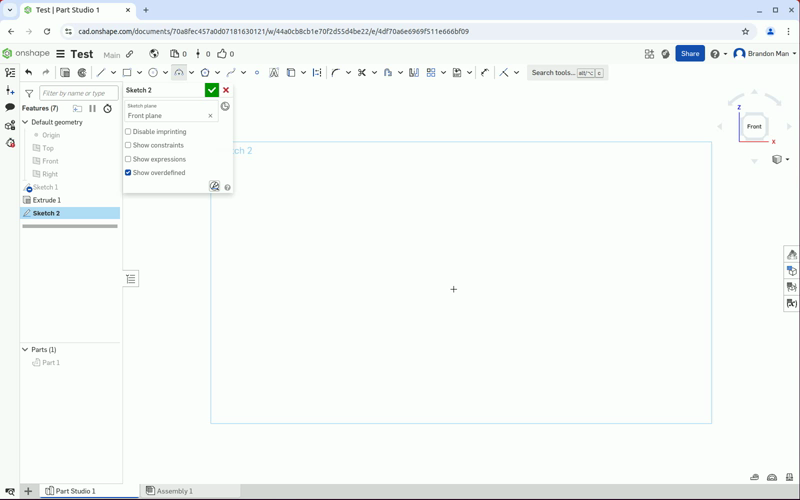
mouse_move(468, 288)
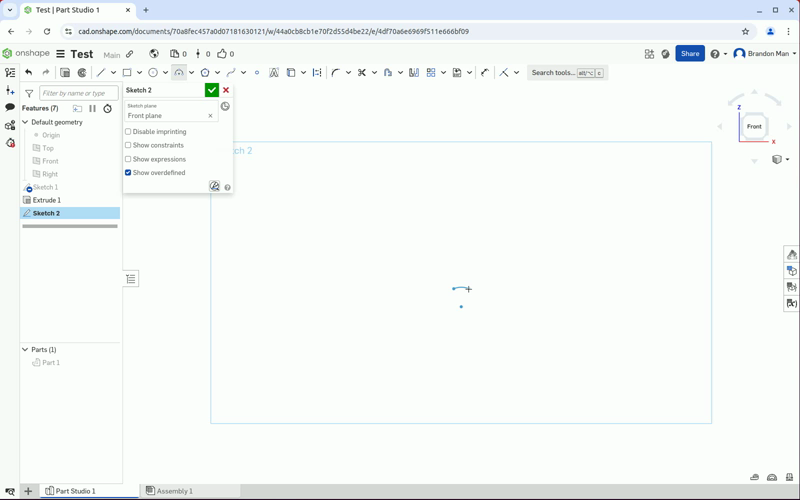
click(468, 288)
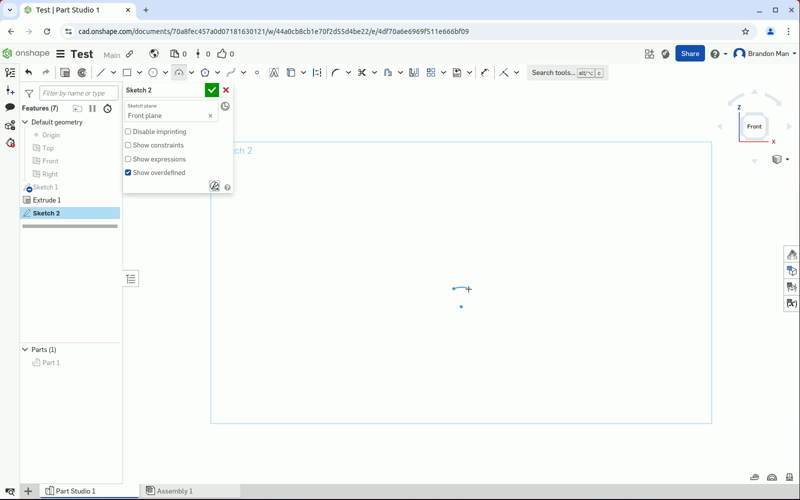
mouse_move(461, 296)
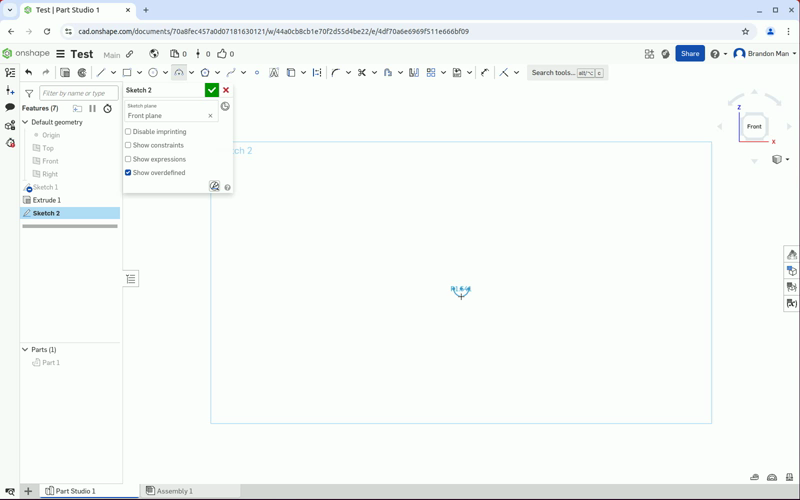
click(461, 296)
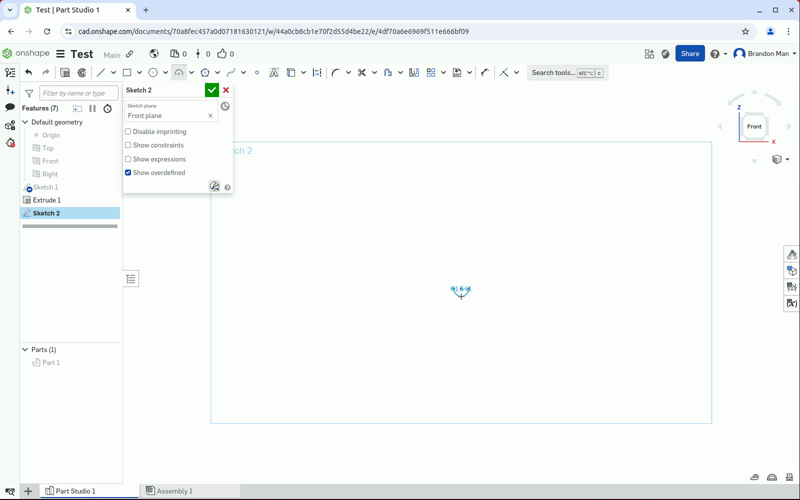
key_up(shift)
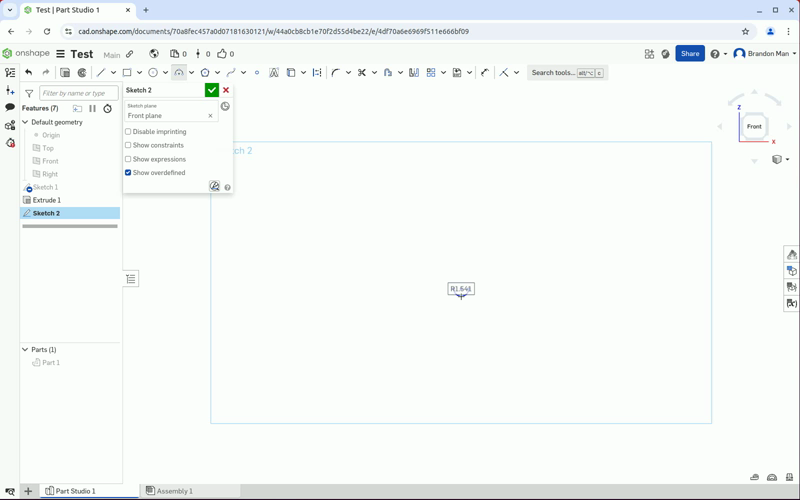
key(esc)
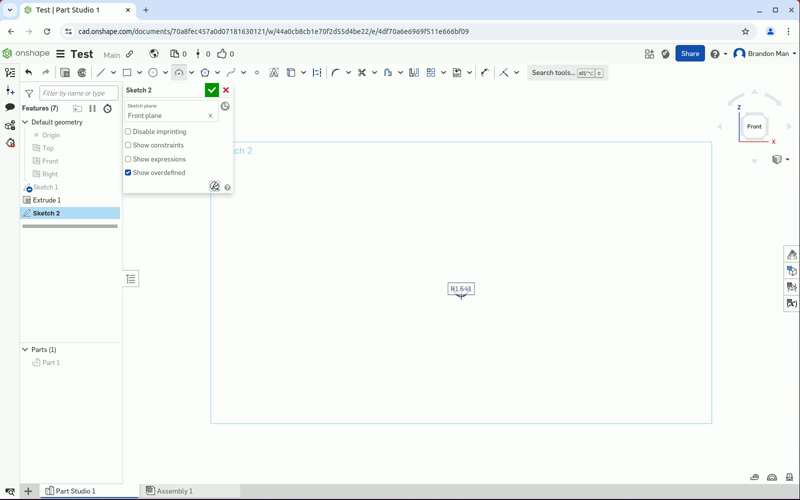
key(l)
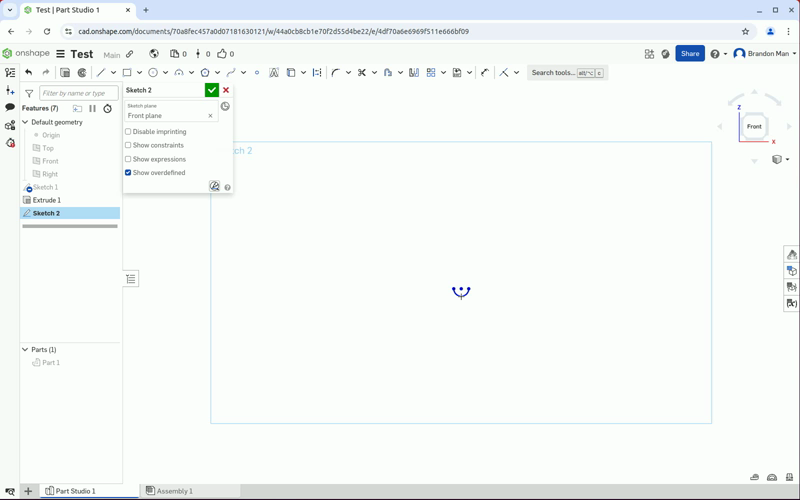
mouse_move(468, 288)
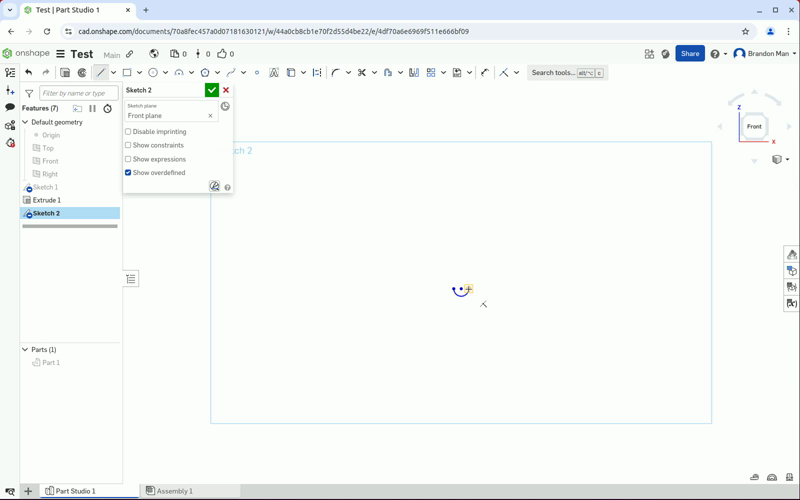
click(468, 288)
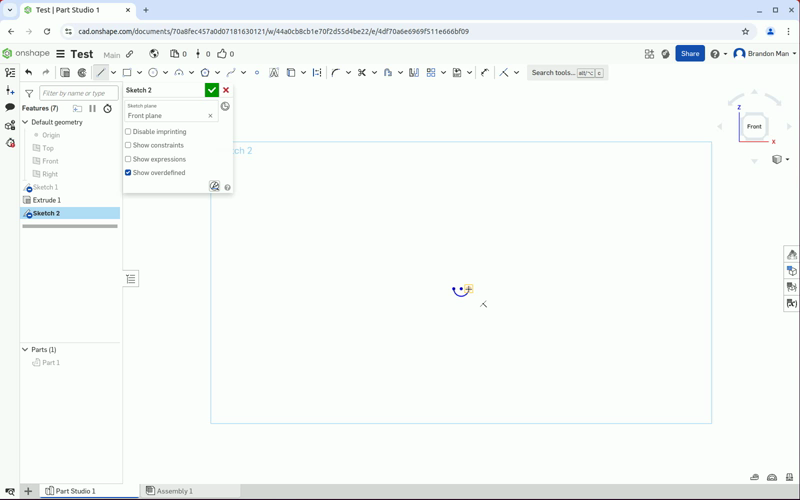
mouse_move(498, 288)
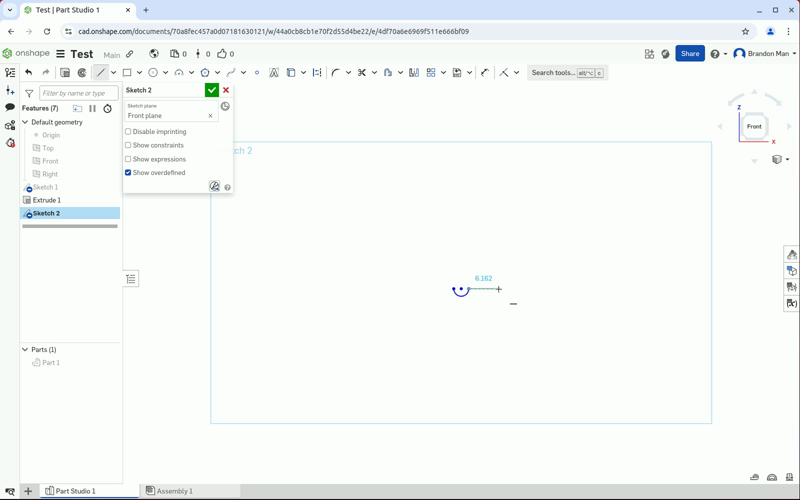
key_down(shift)
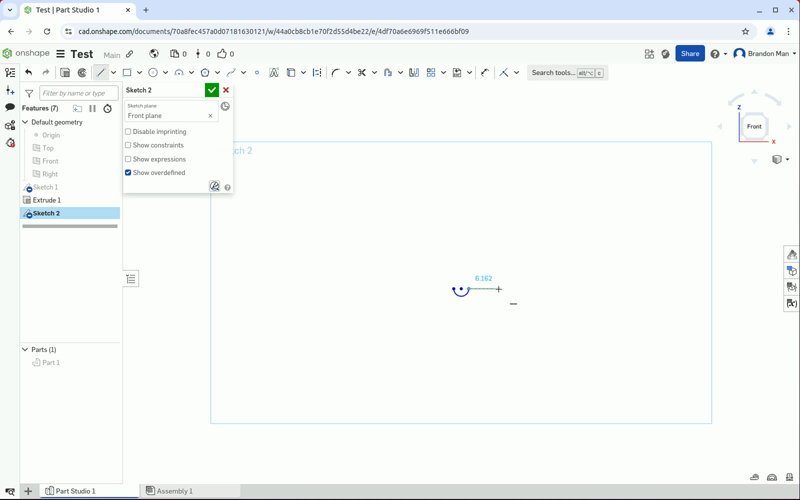
mouse_move(453, 288)
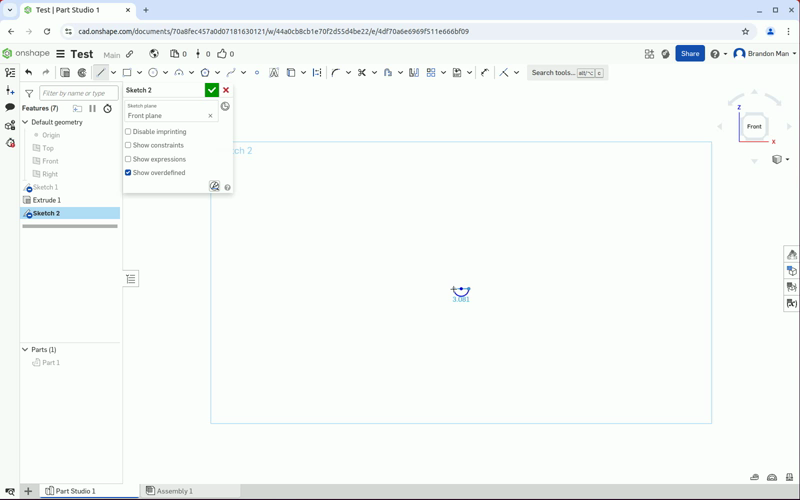
key_up(shift)
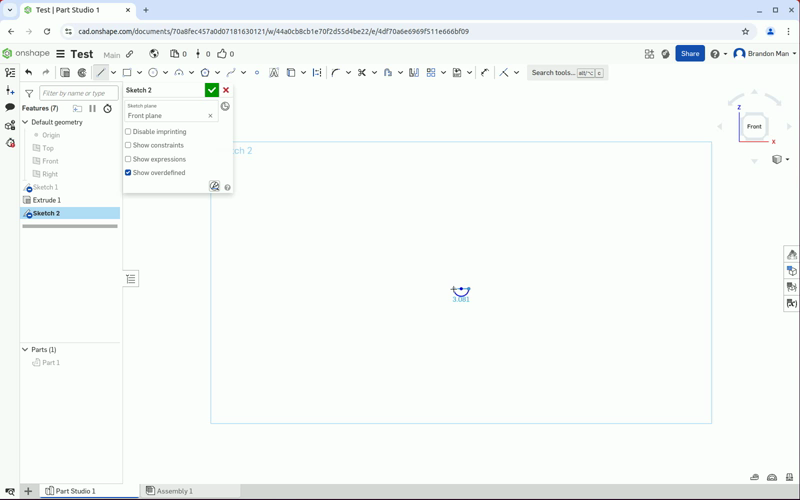
click(453, 288)
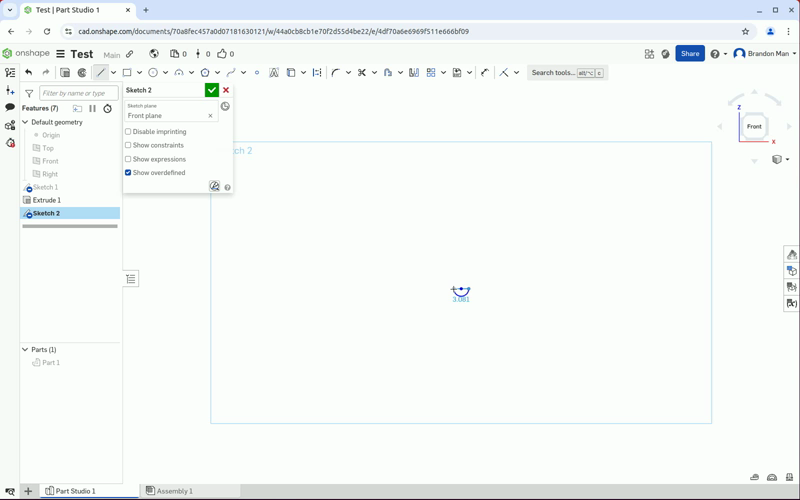
key(esc)
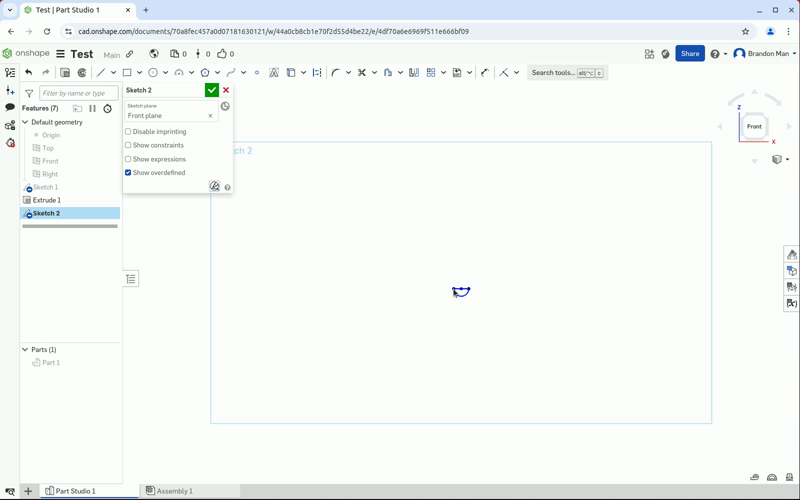
mouse_move(462, 295)
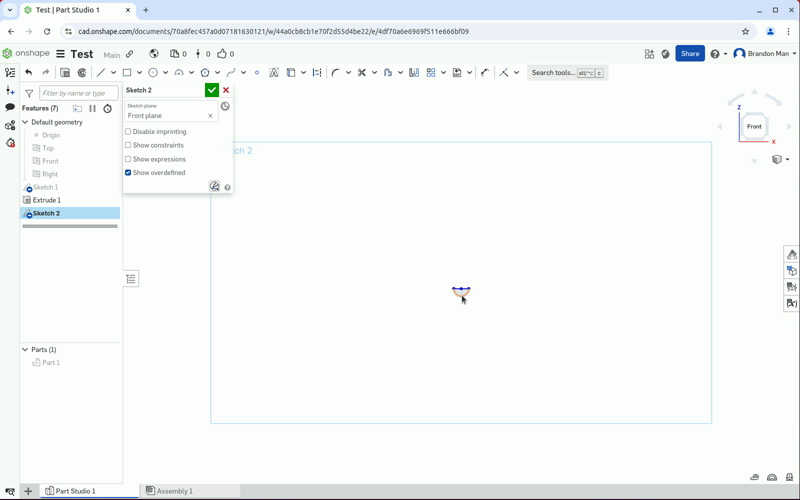
scroll(6)
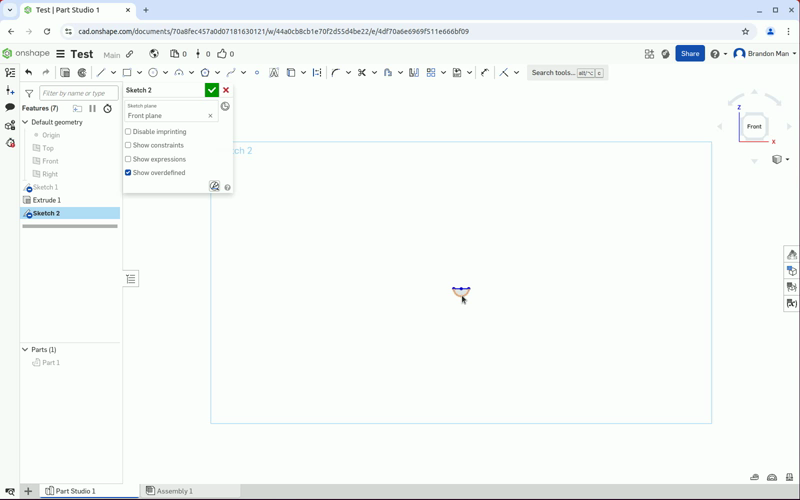
scroll(6)
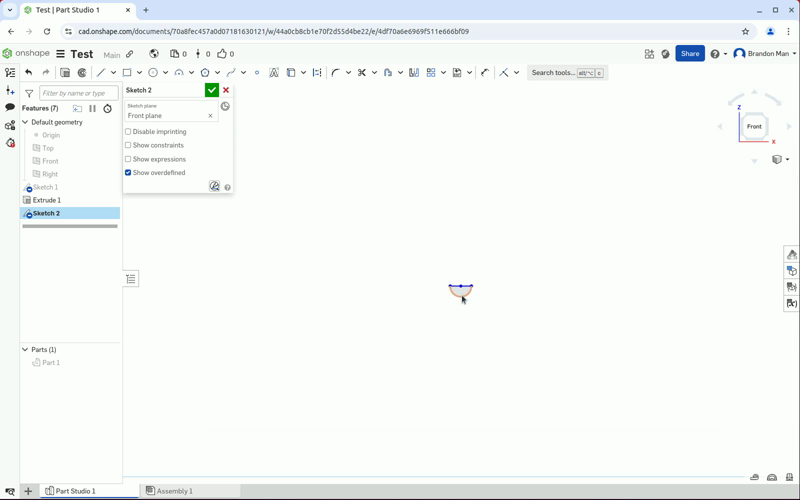
scroll(6)
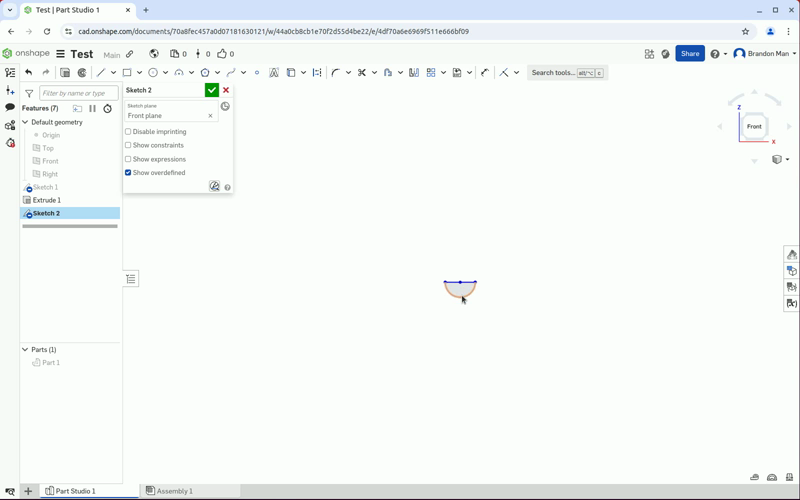
scroll(6)
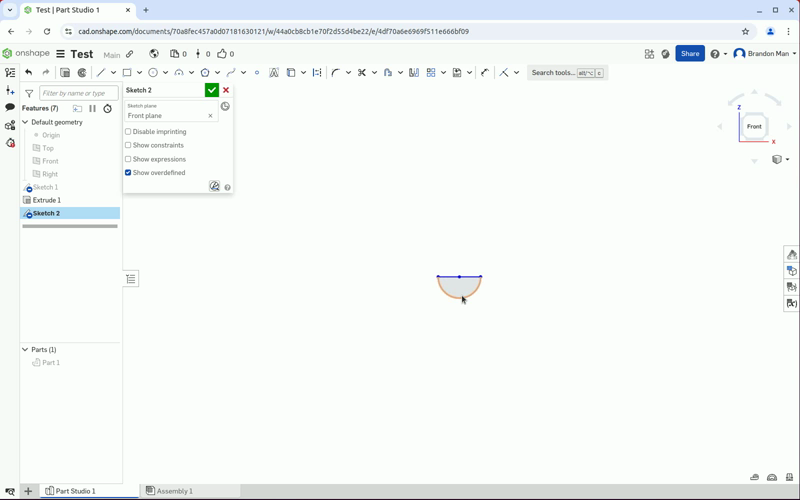
scroll(6)
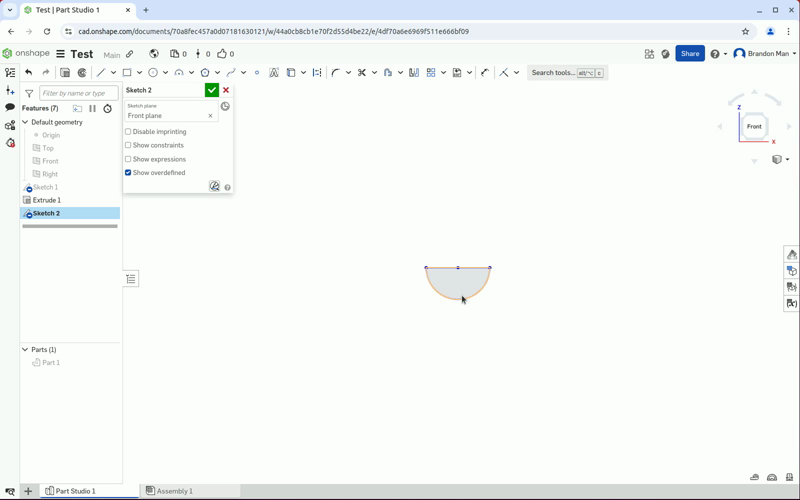
scroll(6)
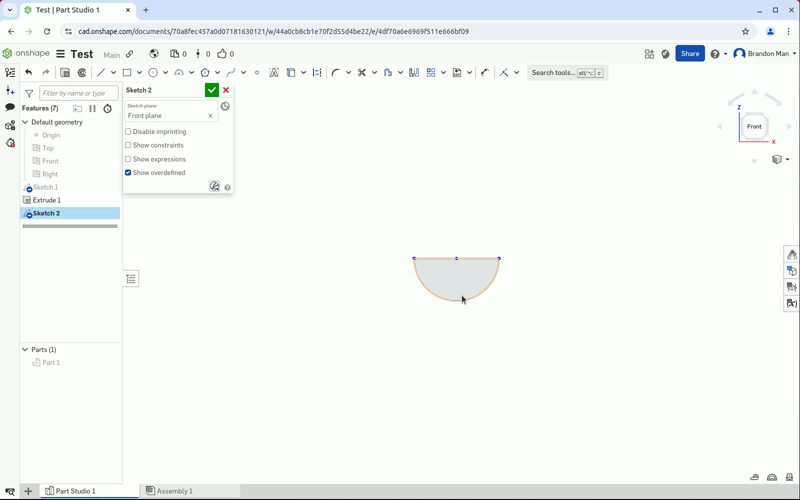
scroll(6)
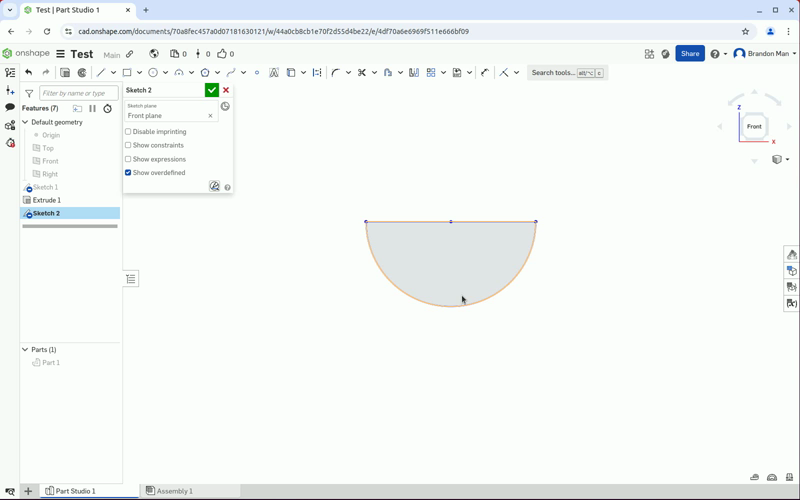
click(462, 295)
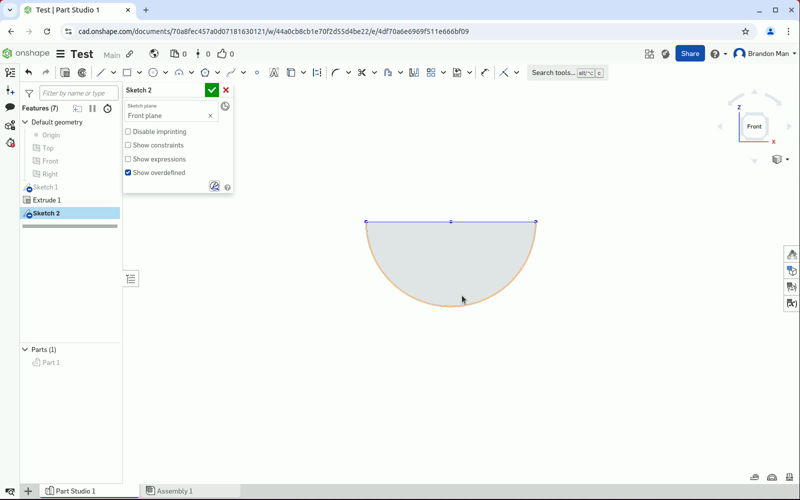
scroll(-6)
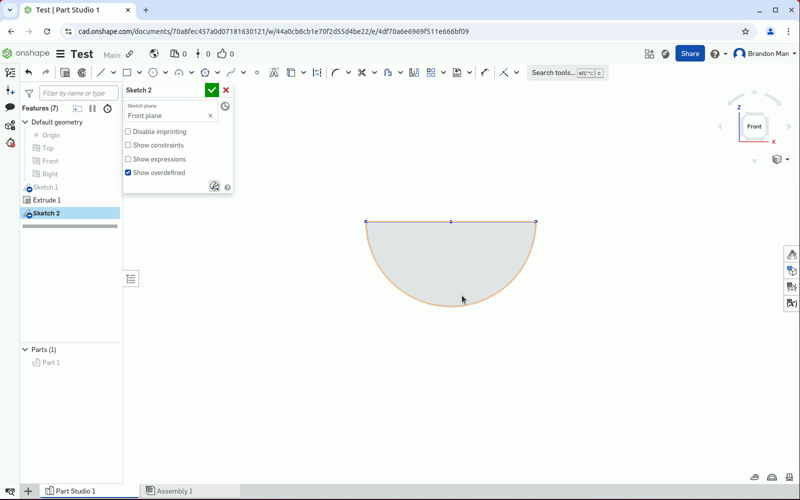
scroll(-6)
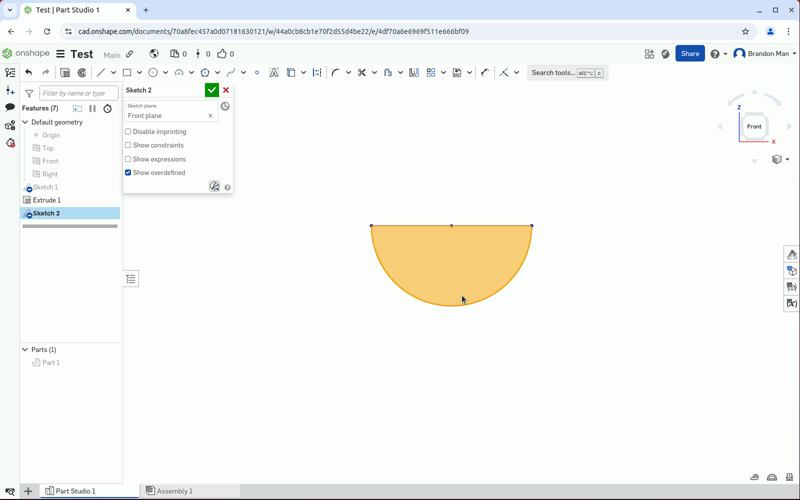
scroll(-6)
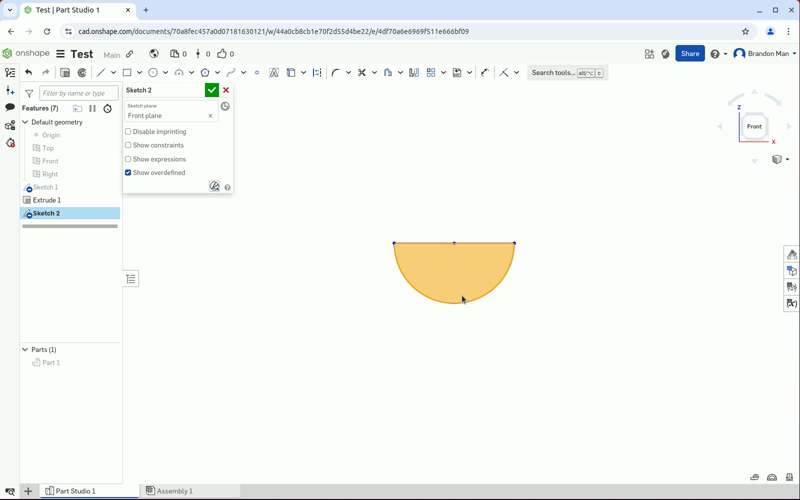
scroll(-6)
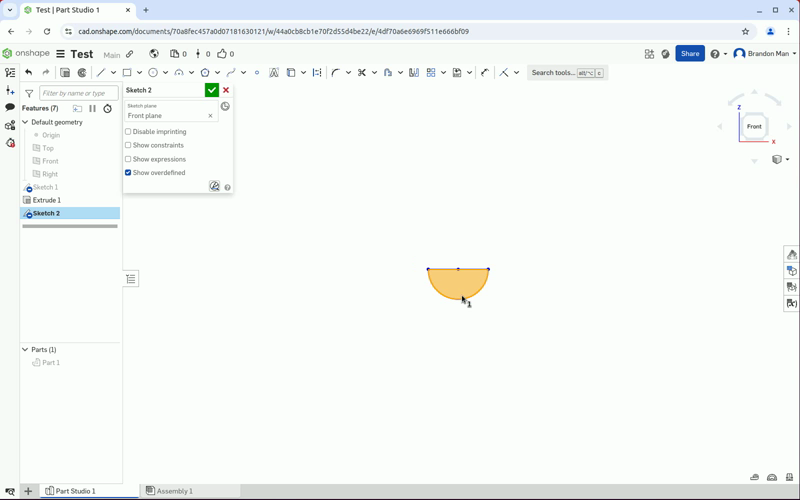
scroll(-6)
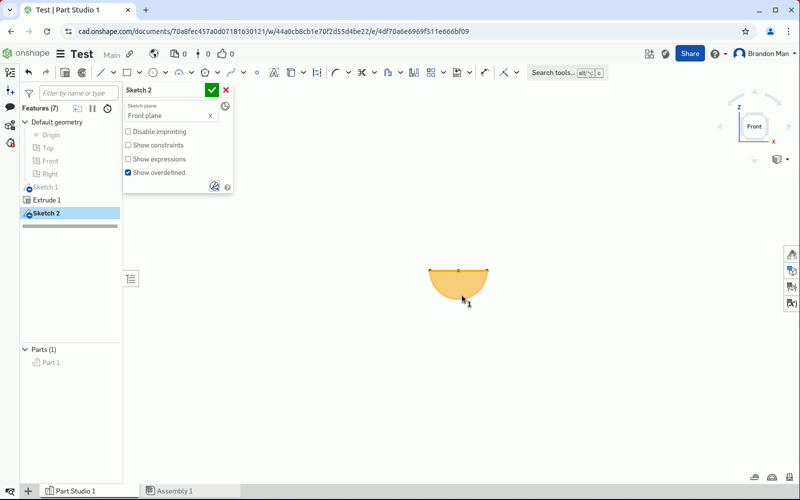
scroll(-6)
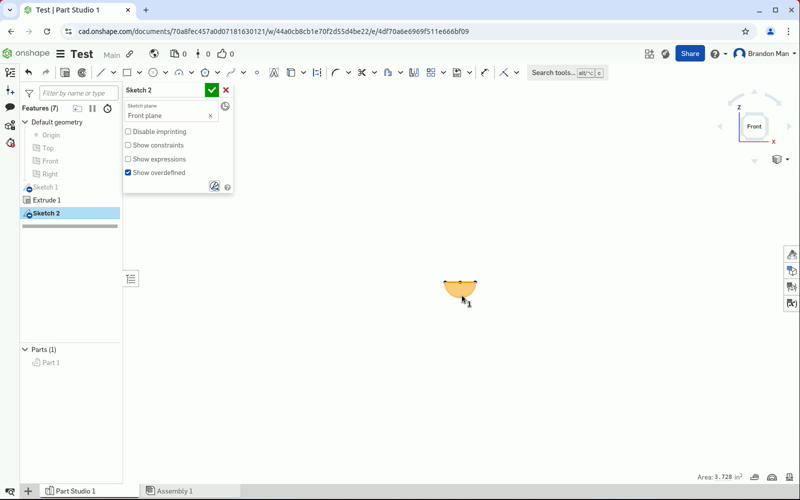
scroll(-6)
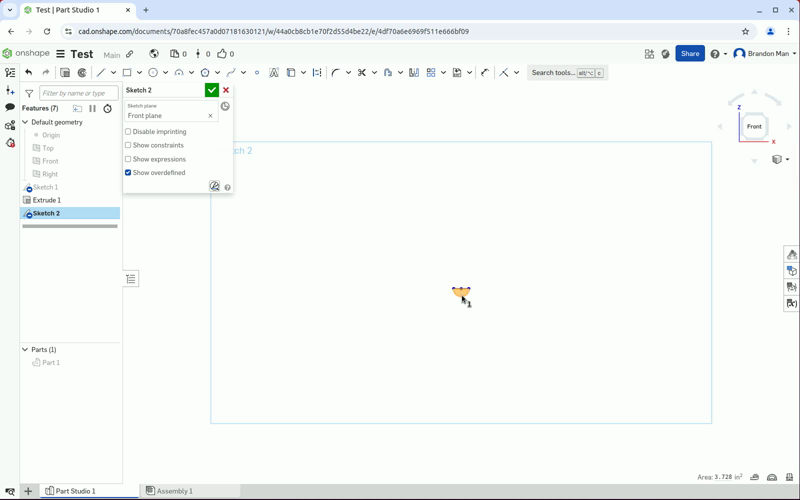
mouse_move(73, 352)
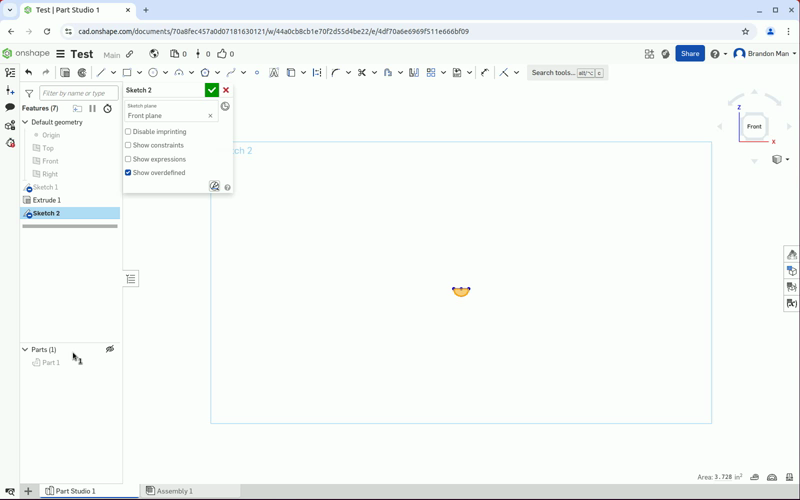
key(shift+y)
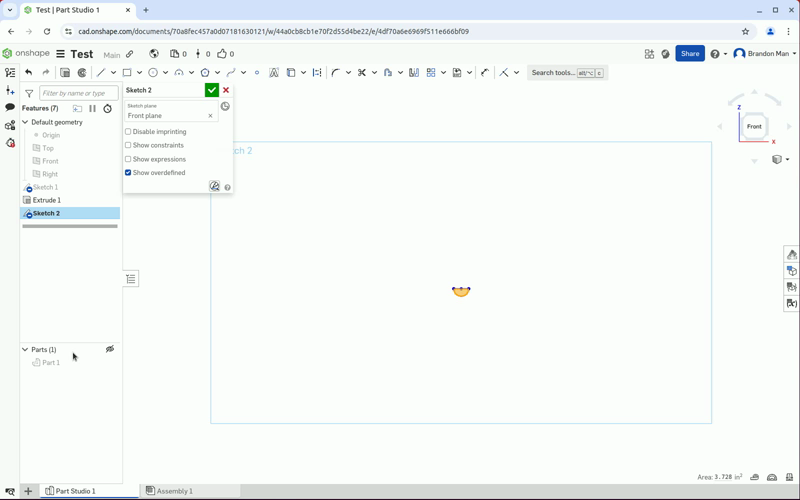
key(shift+e)
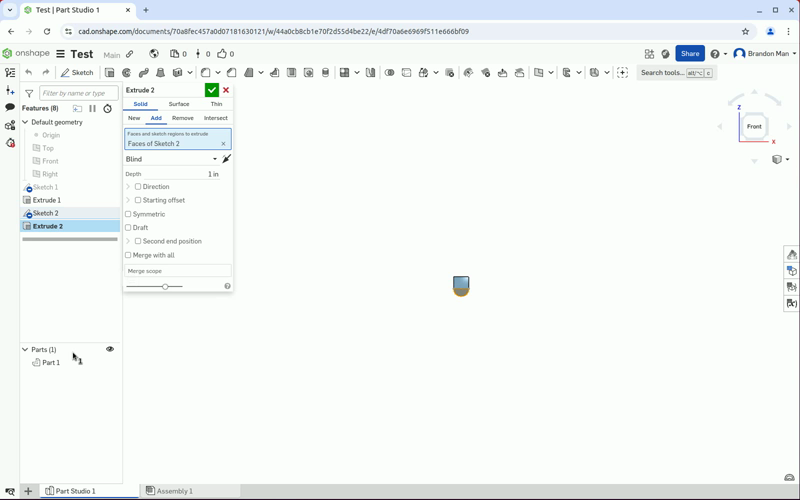
mouse_move(143, 106)
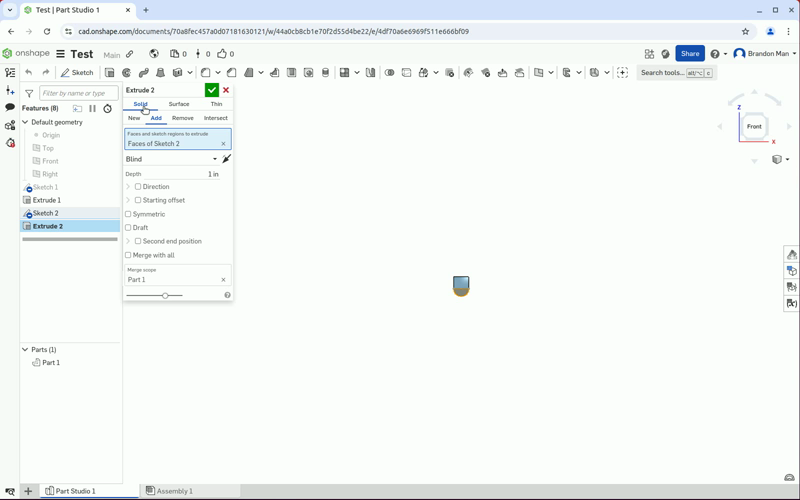
click(143, 106)
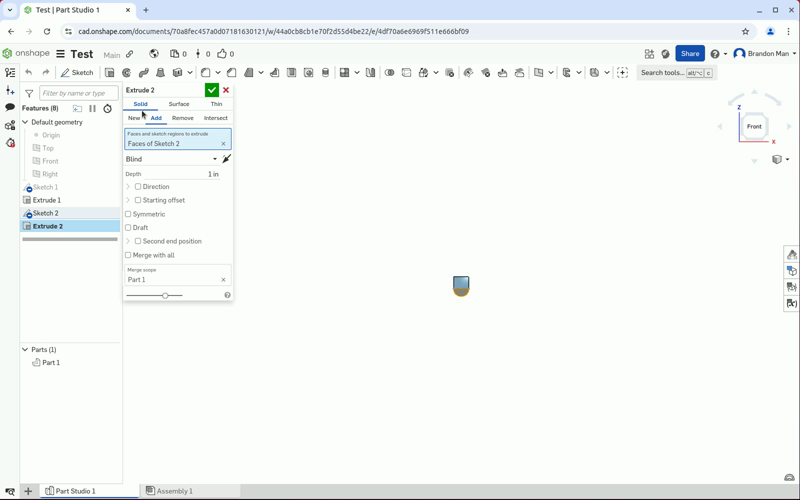
mouse_move(137, 120)
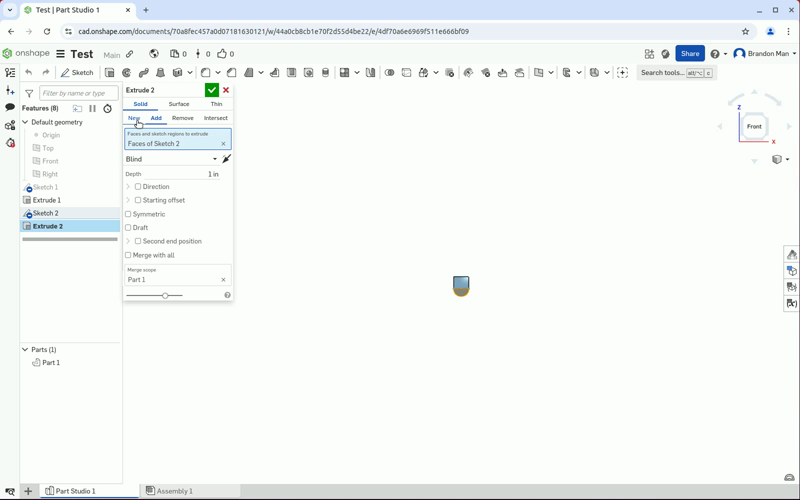
click(137, 120)
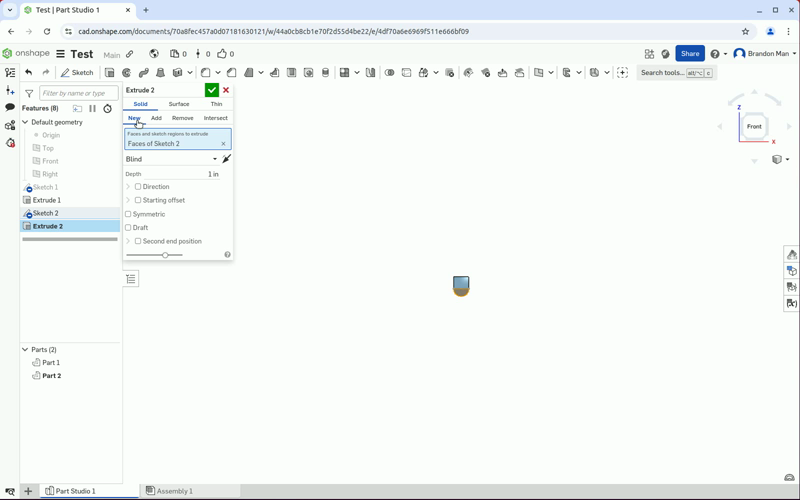
key(tab, 4)
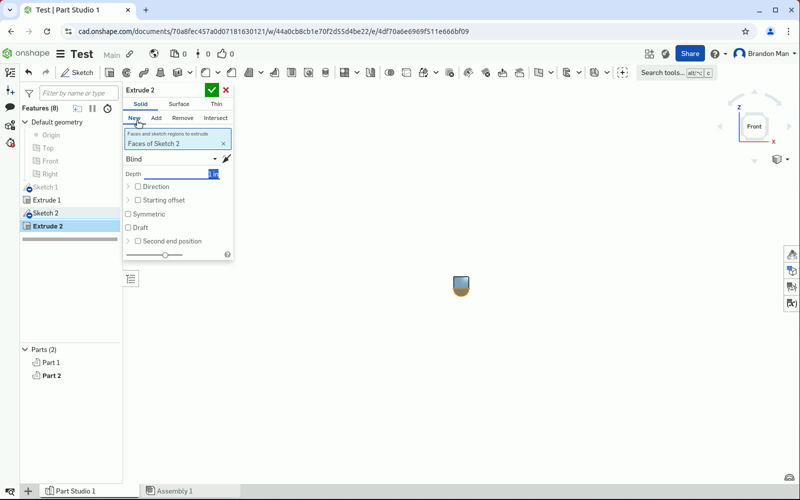
text(3.611)
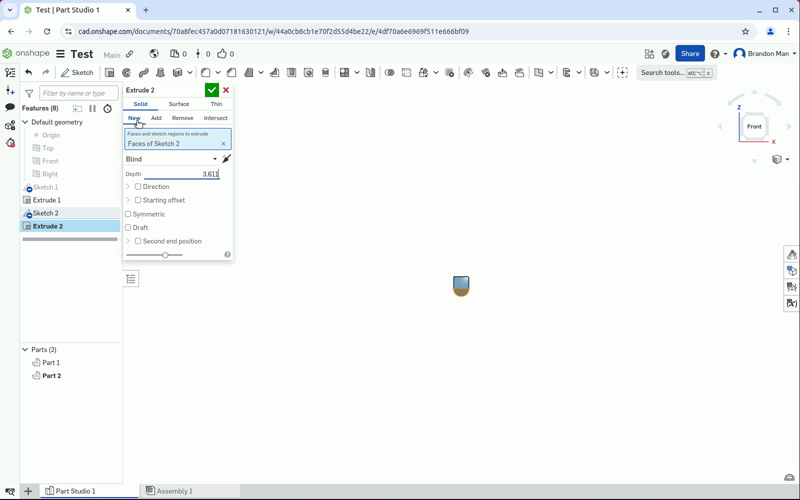
key(enter)
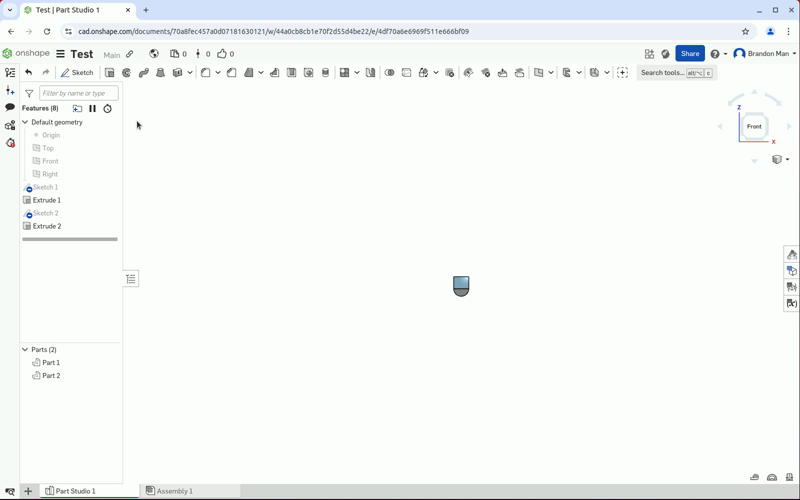
key(shift+h)
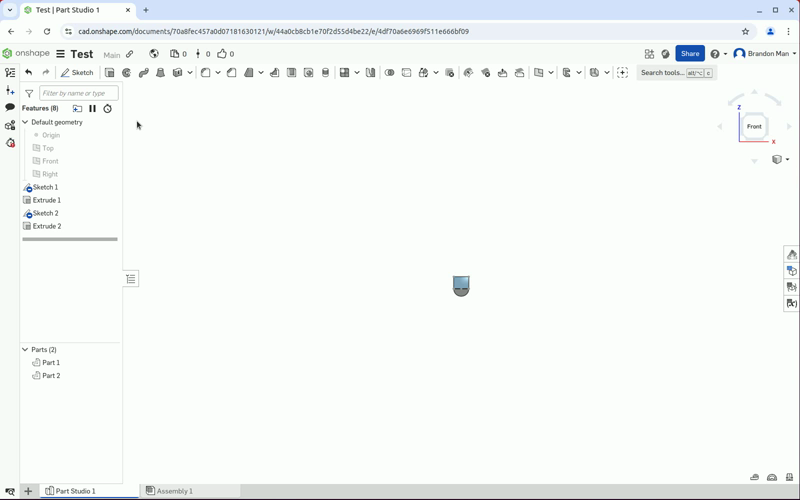
key(shift+h)
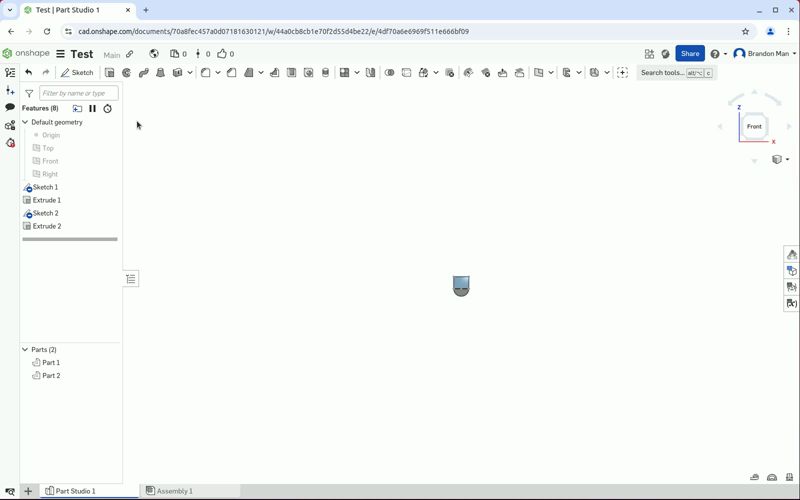
key(shift+7)
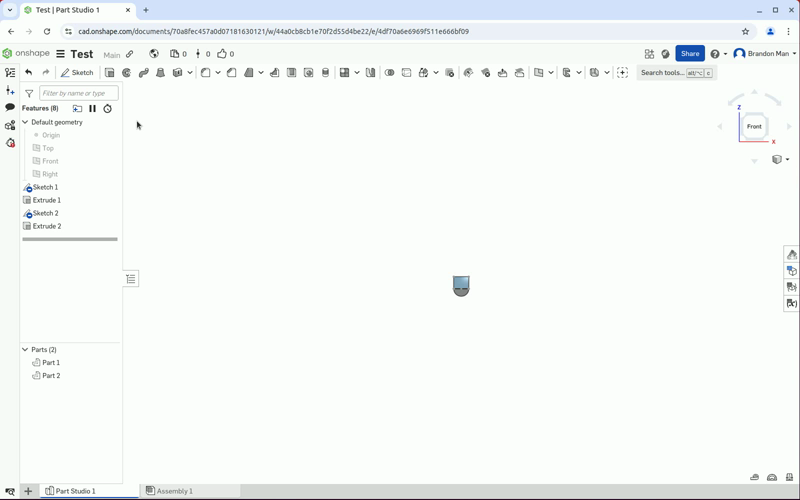
key(left, 2)
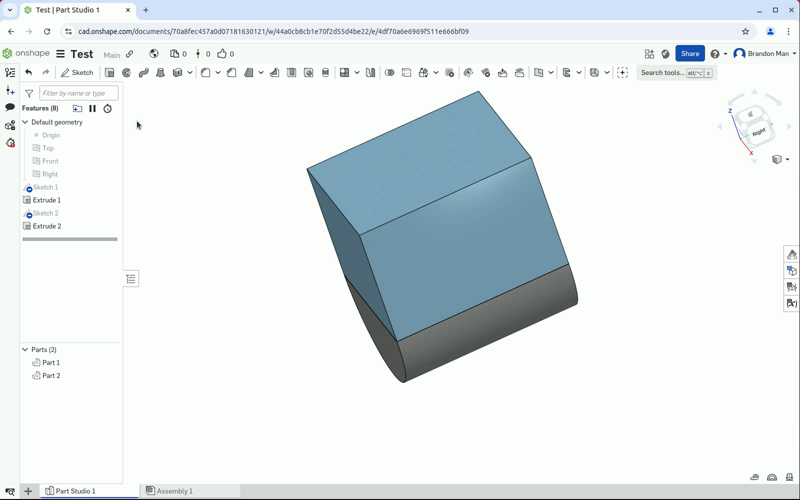
key(down, 2)
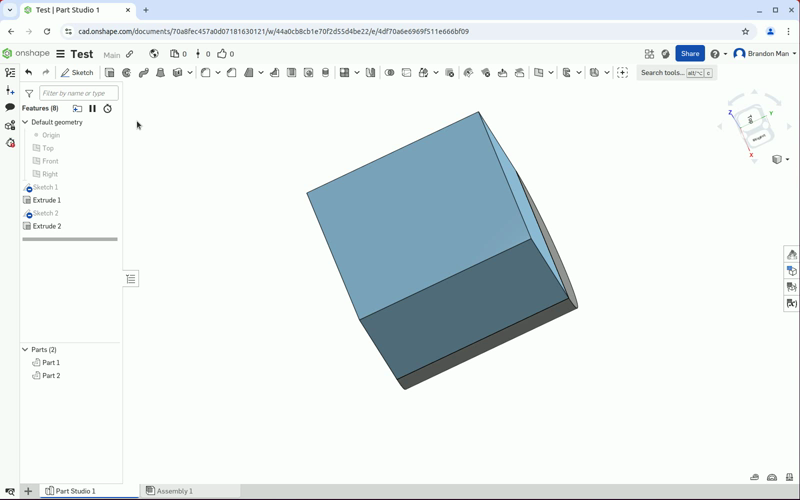
key(up, 2)
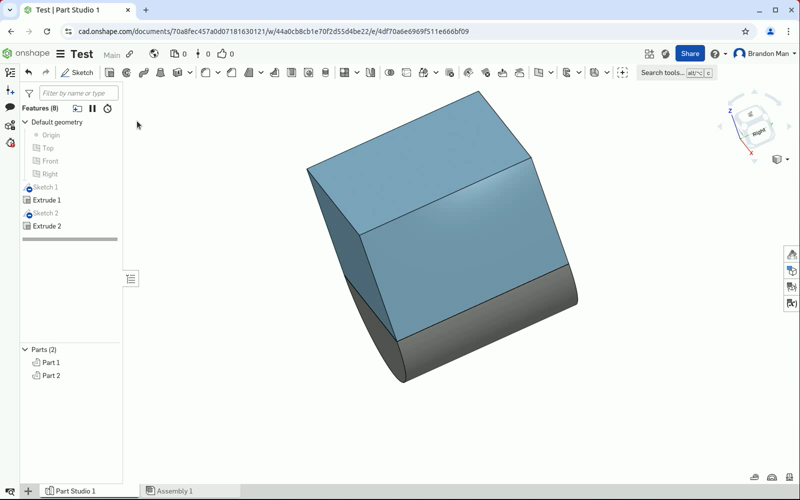
key(right, 2)
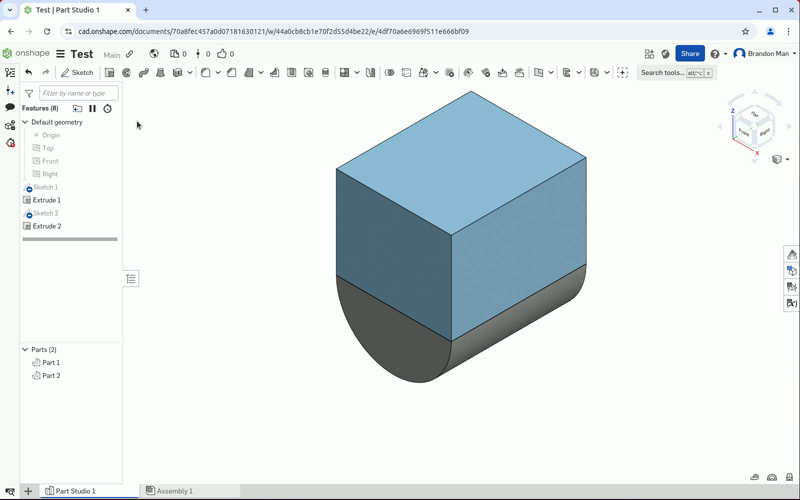
mouse_move(73, 189)
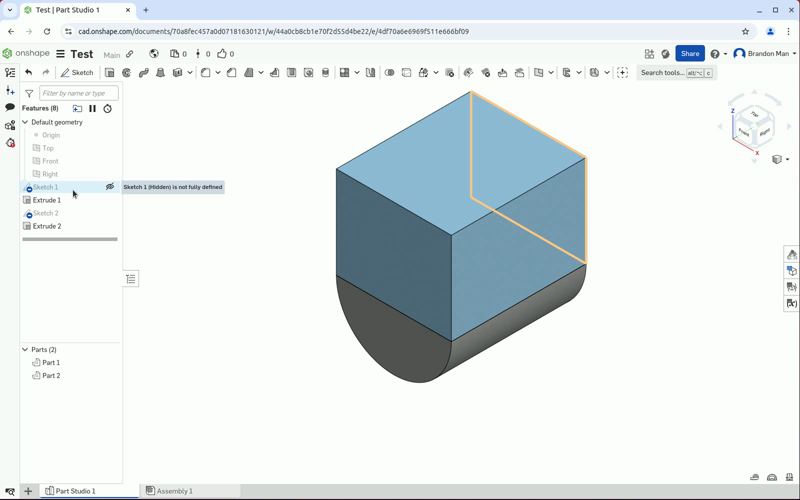
click(73, 189)